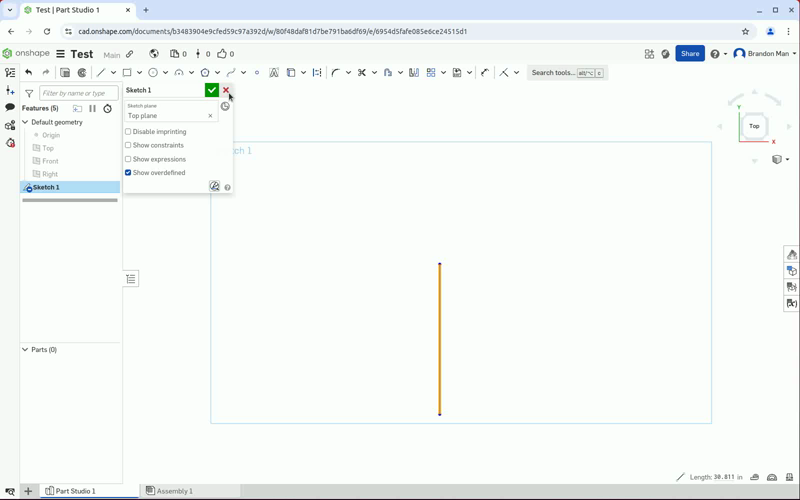
key(shift+h)
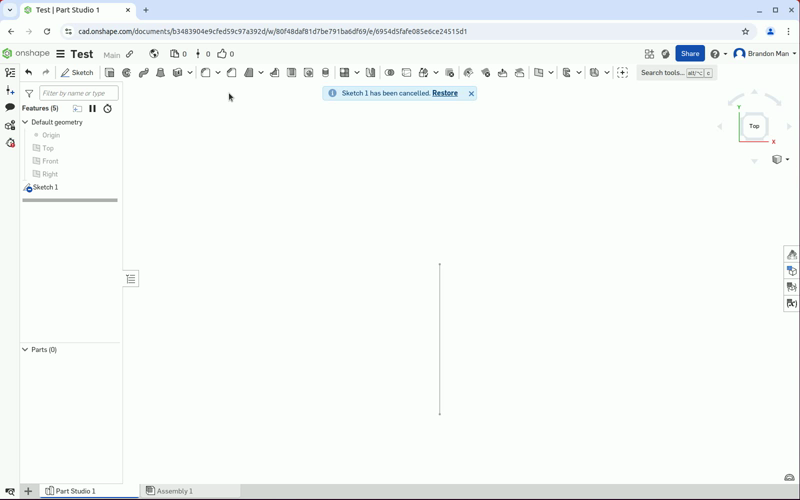
mouse_move(73, 352)
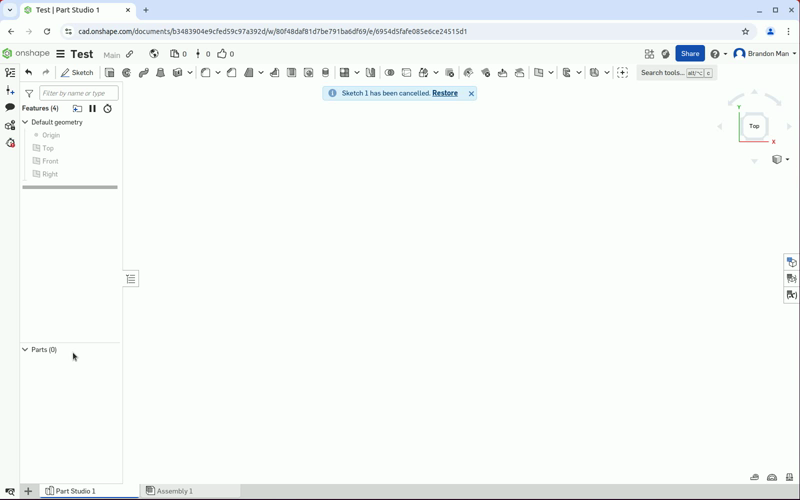
key(y)
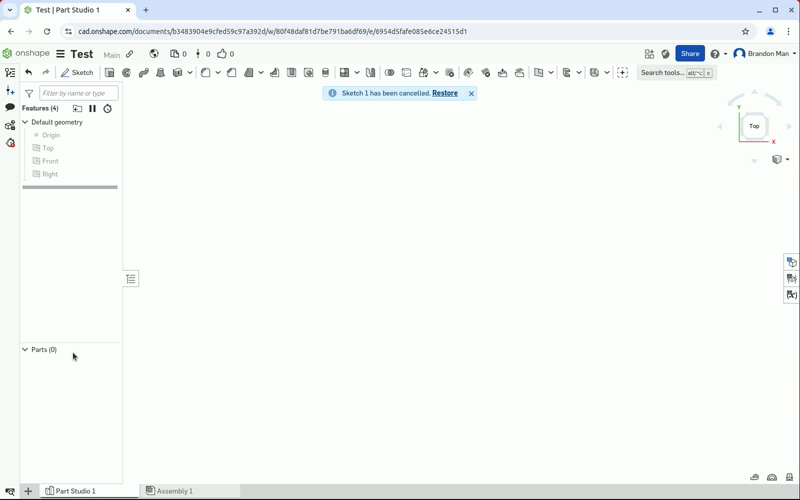
key(shift+p)
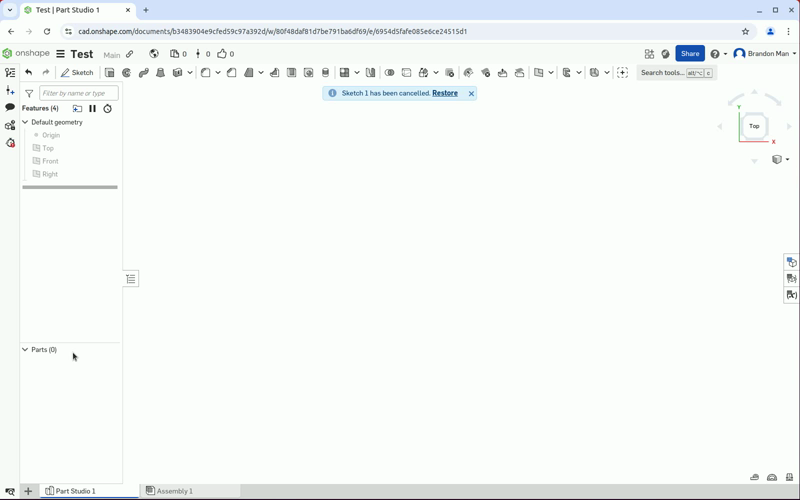
key(space)
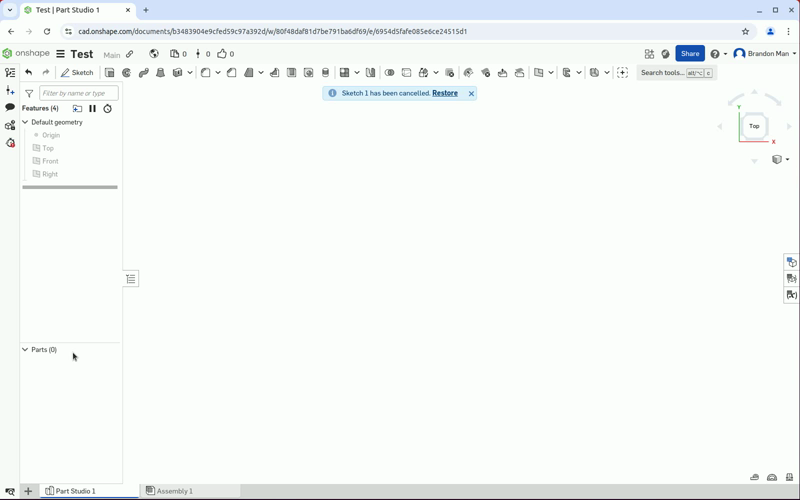
key_down(shift)
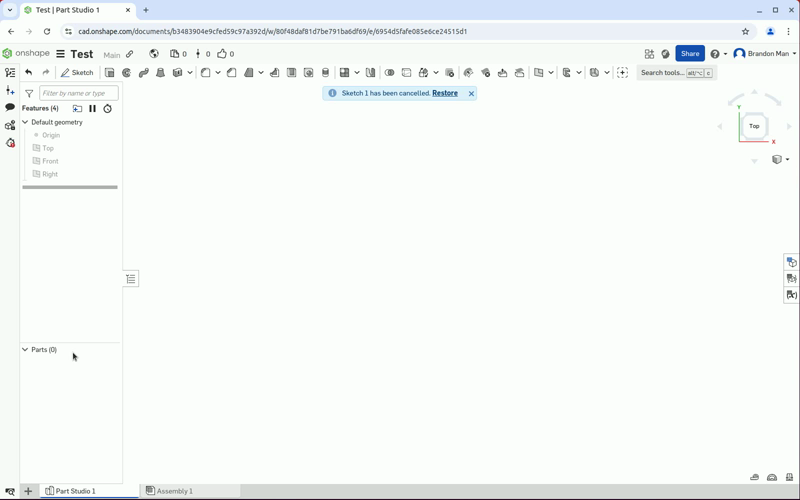
key(up)
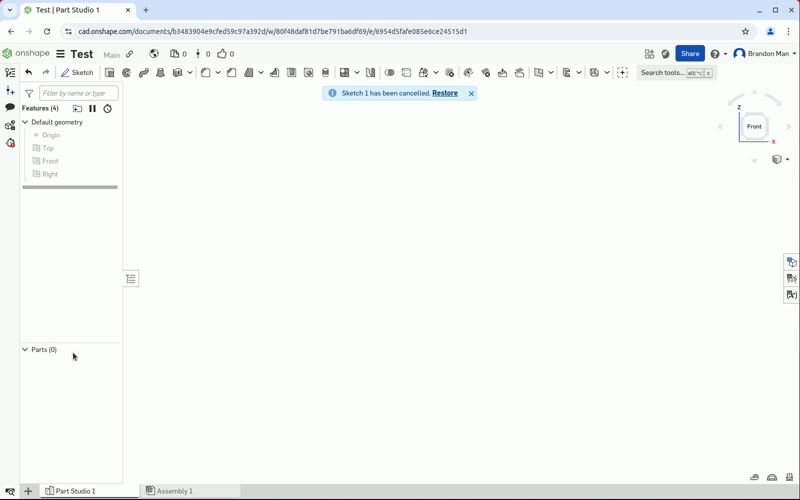
key_up(shift)
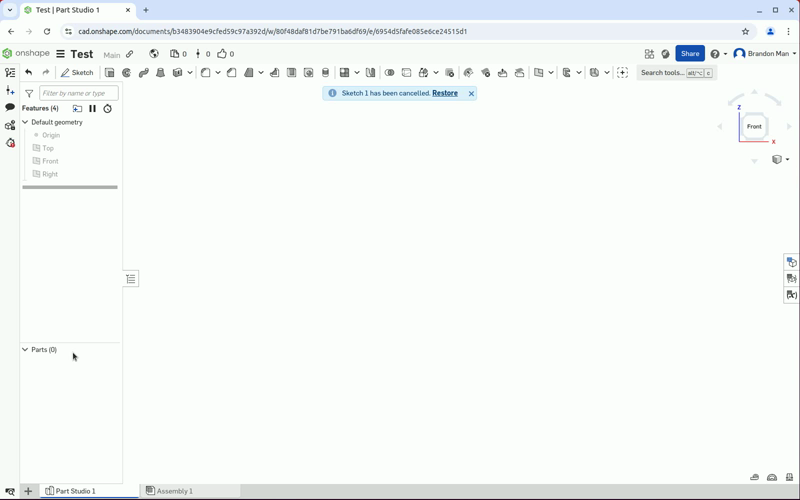
mouse_move(73, 352)
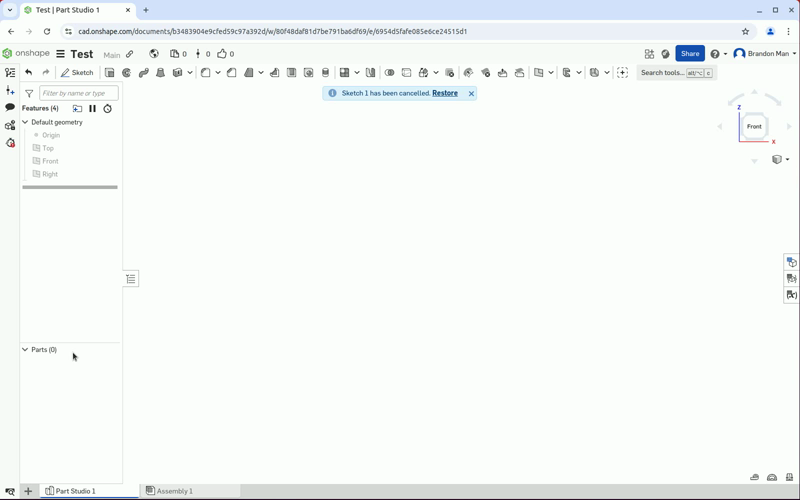
key(shift+y)
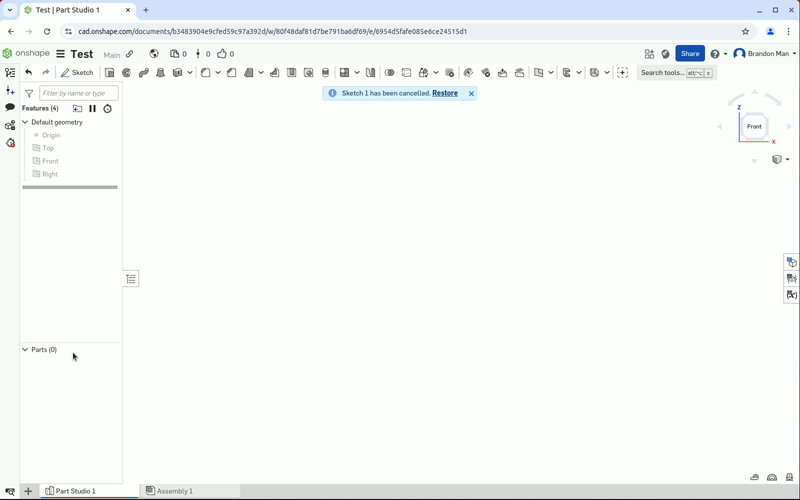
key(shift+s)
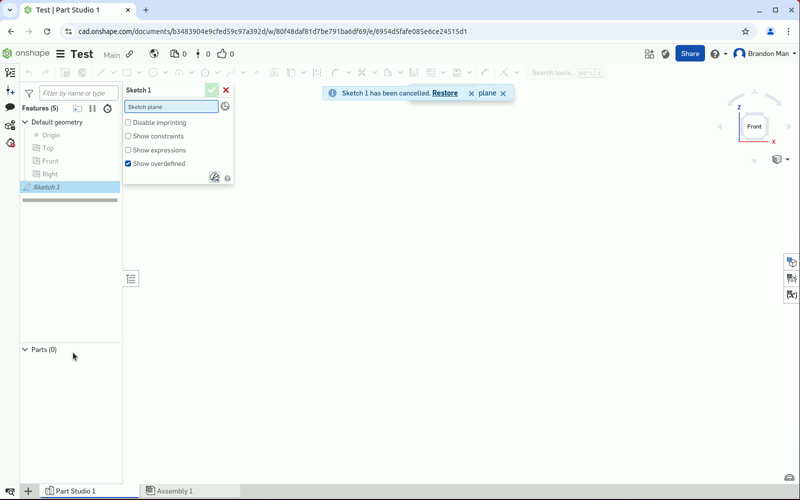
mouse_move(73, 163)
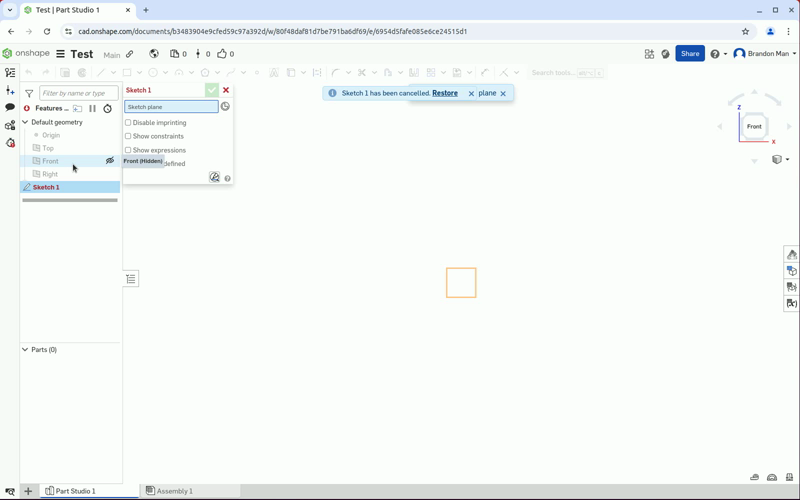
click(73, 163)
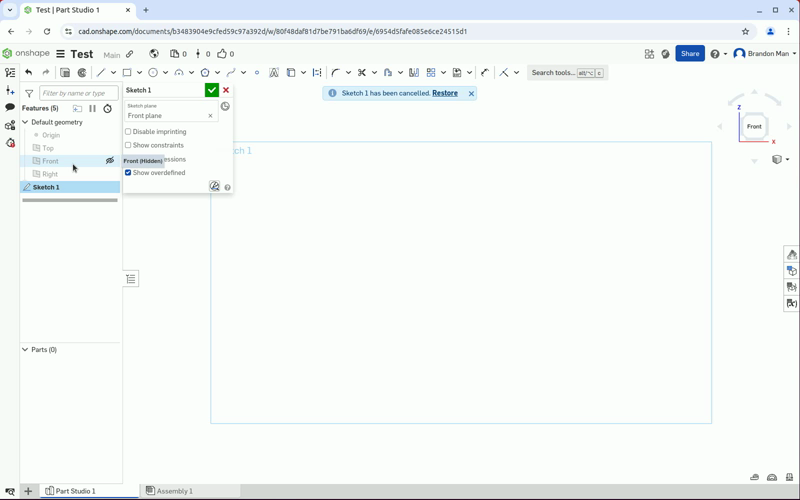
mouse_move(73, 352)
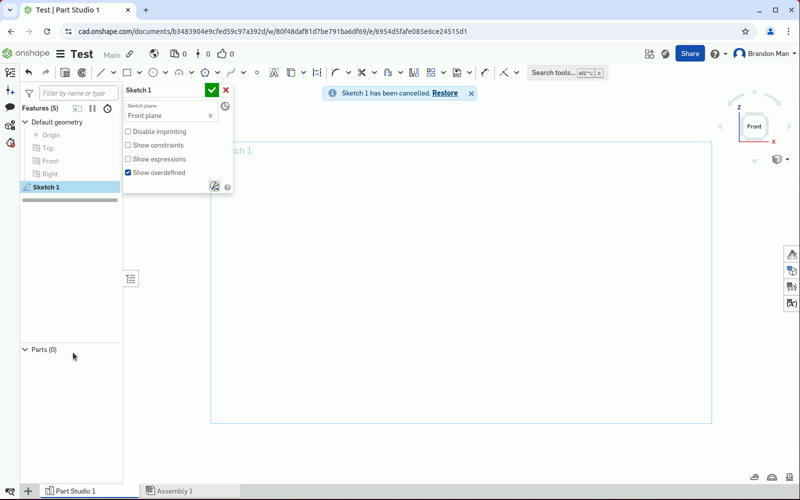
key(y)
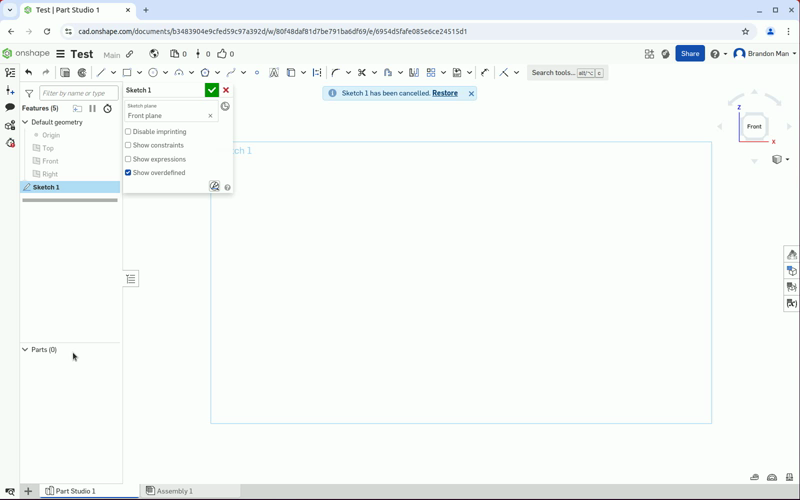
key(a)
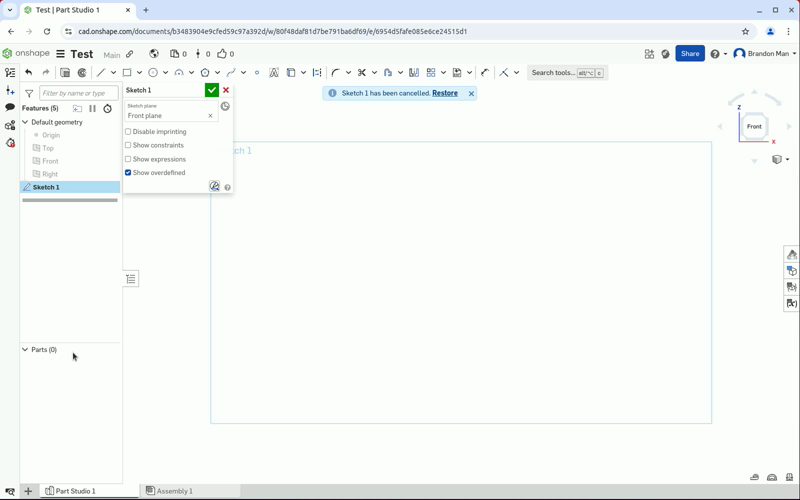
key_down(shift)
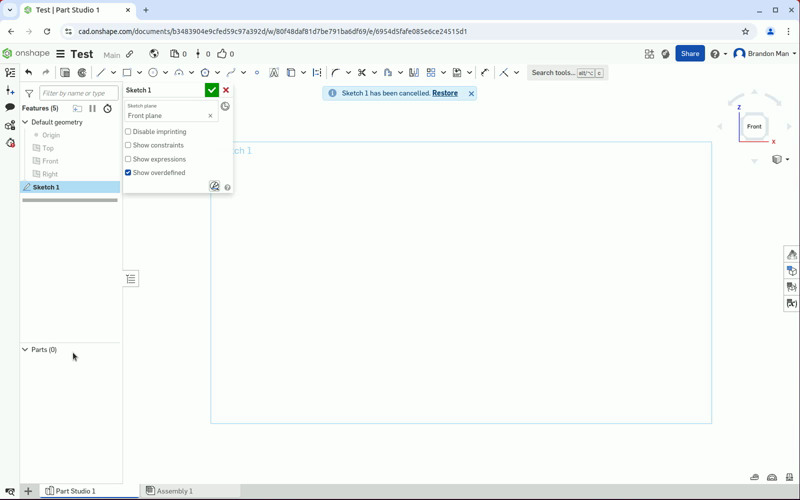
mouse_move(481, 253)
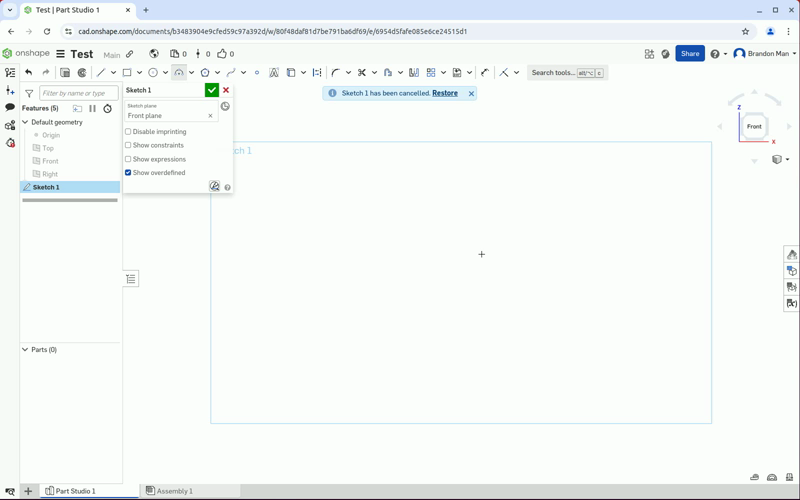
click(481, 253)
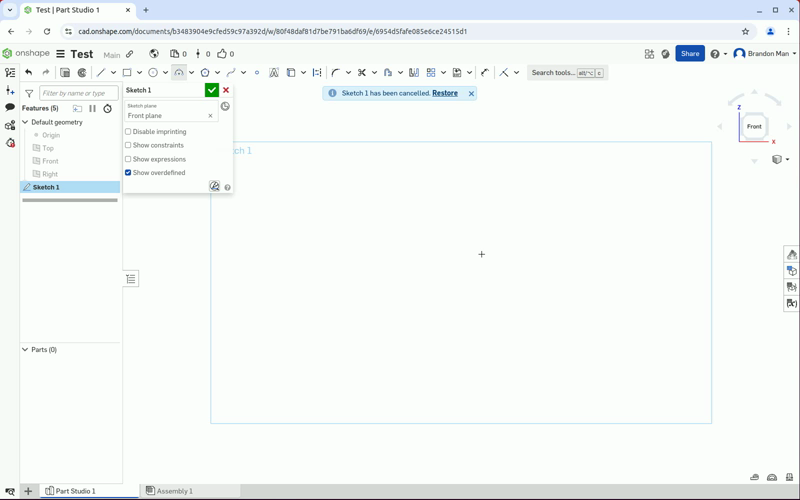
key_up(shift)
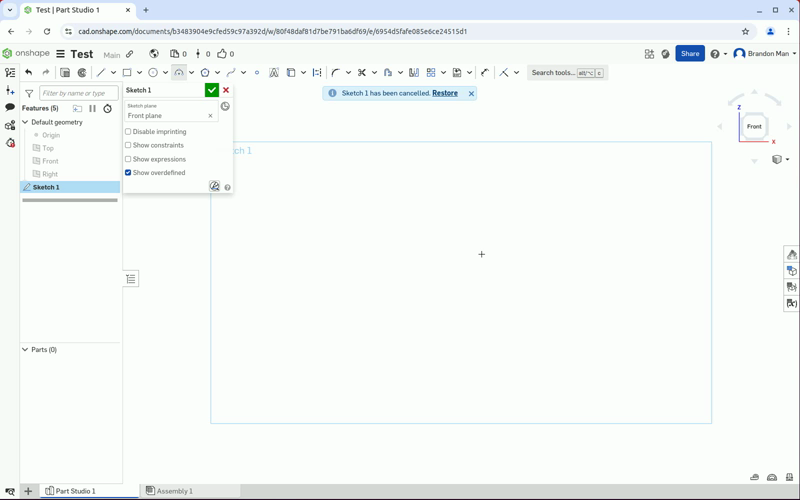
key_down(shift)
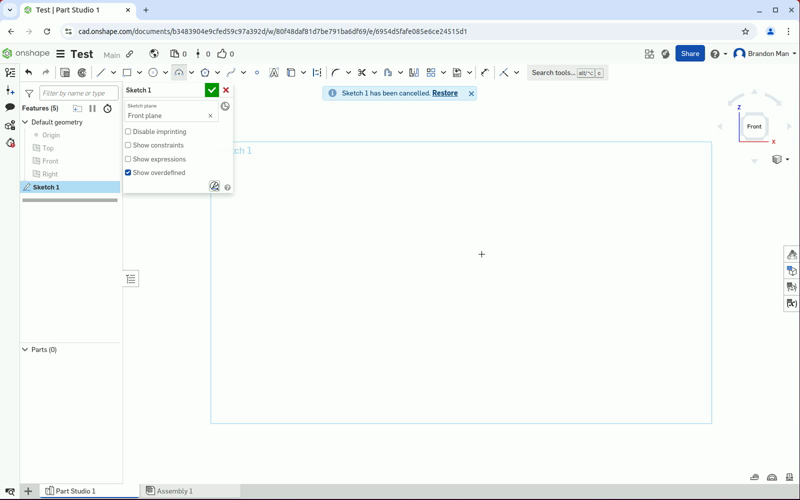
mouse_move(497, 283)
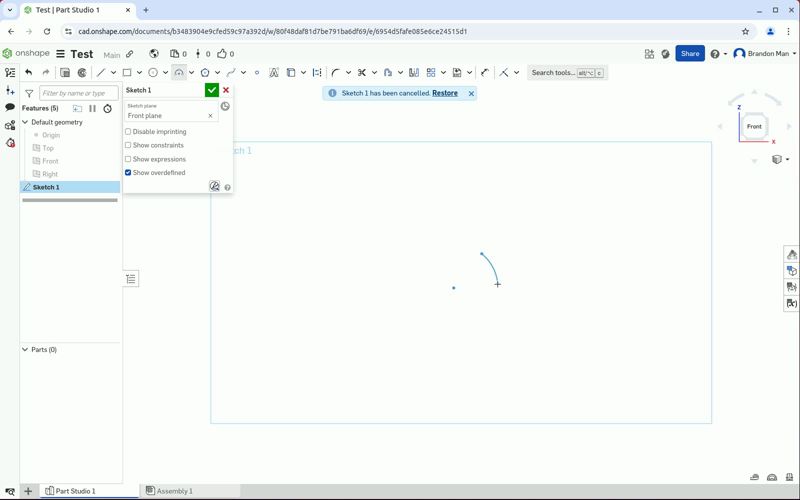
click(497, 283)
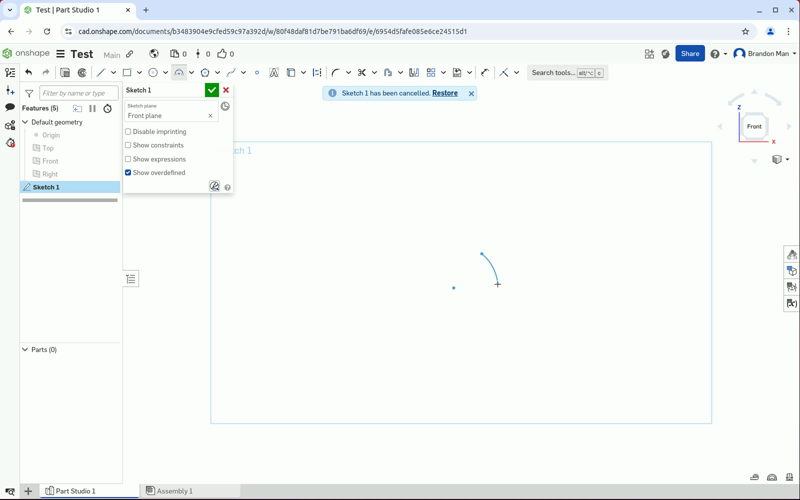
mouse_move(493, 266)
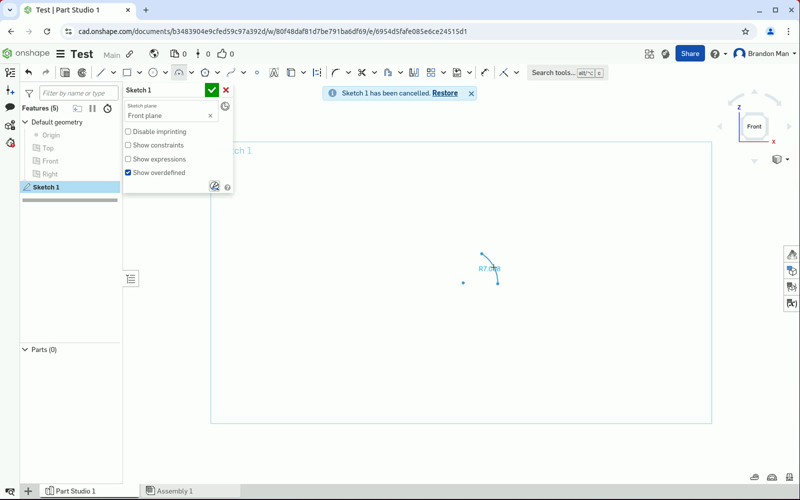
click(493, 266)
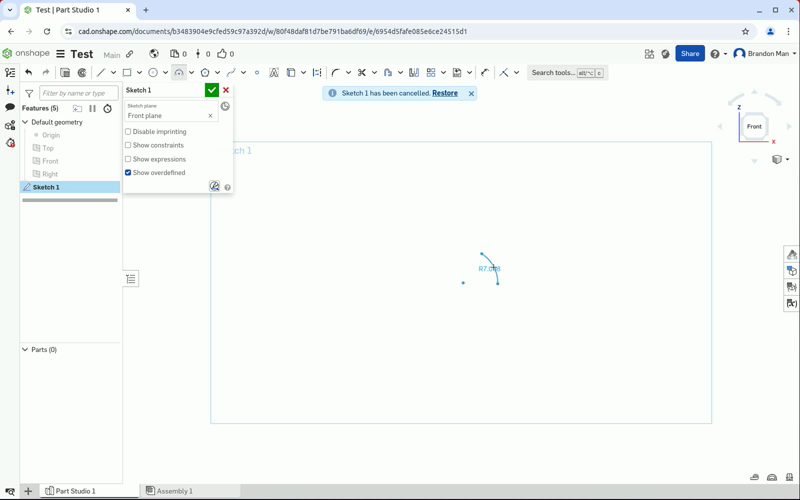
key_up(shift)
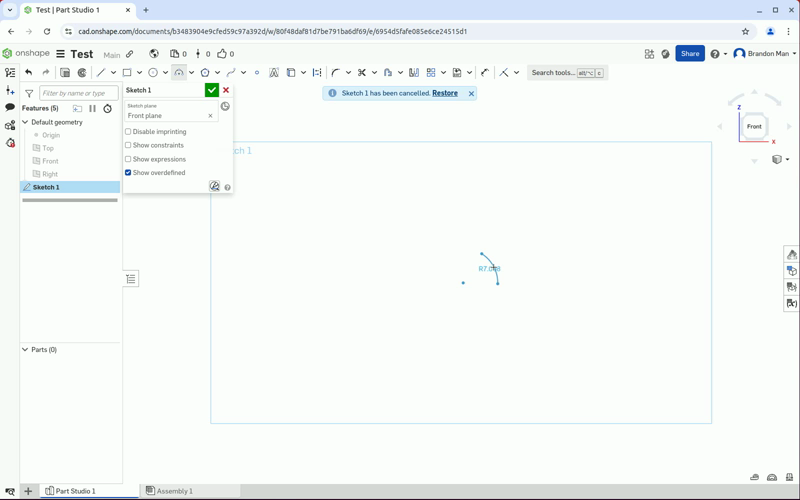
key(esc)
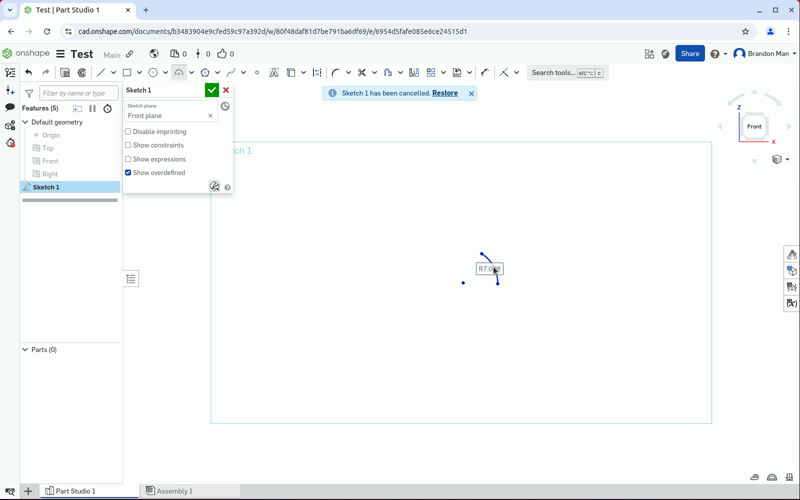
key(l)
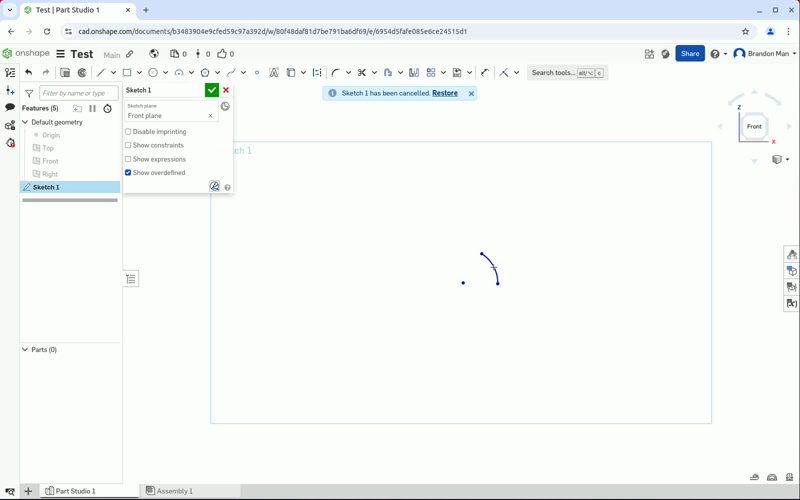
mouse_move(497, 283)
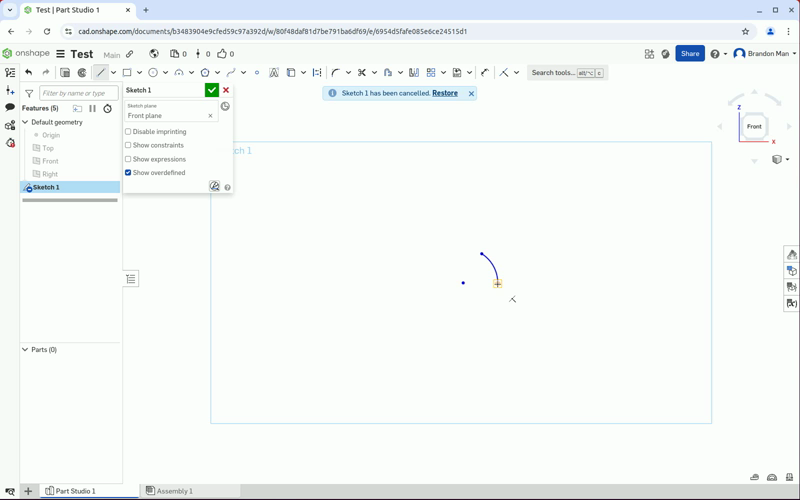
click(497, 283)
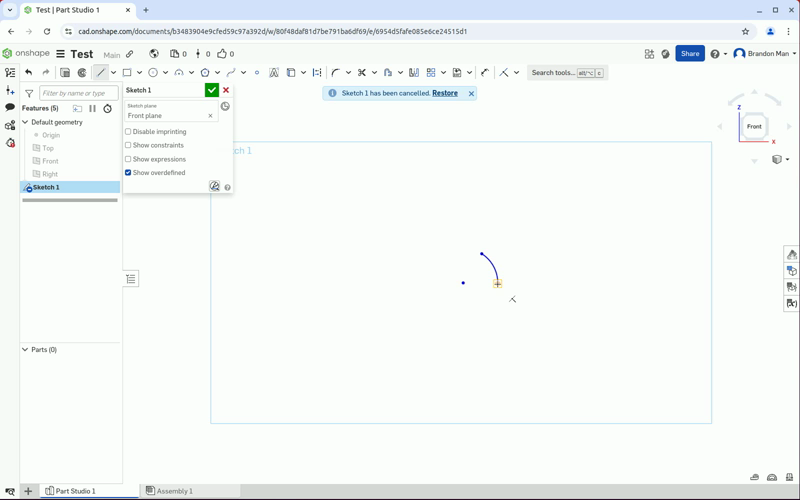
key_down(shift)
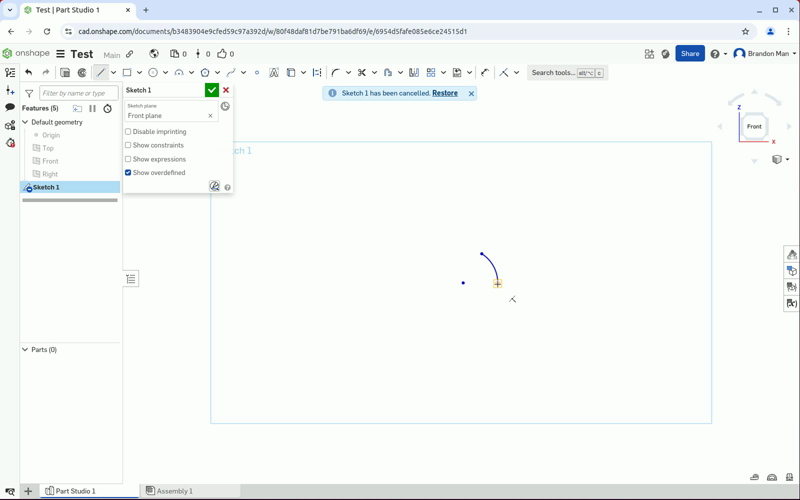
mouse_move(497, 170)
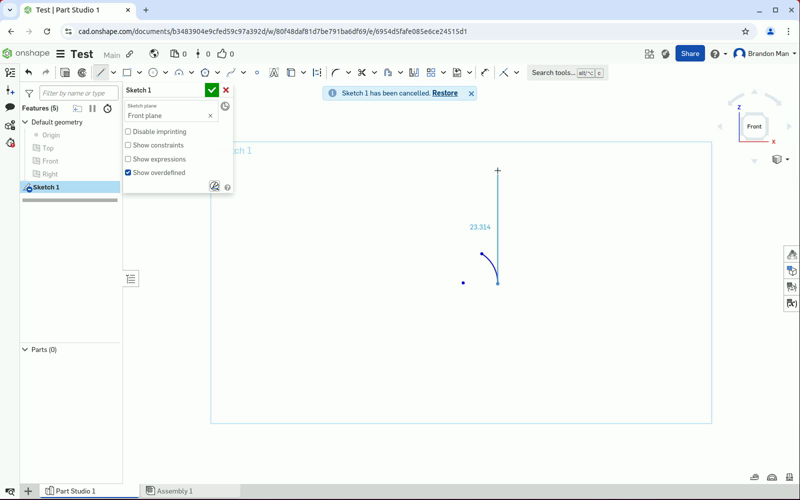
click(497, 170)
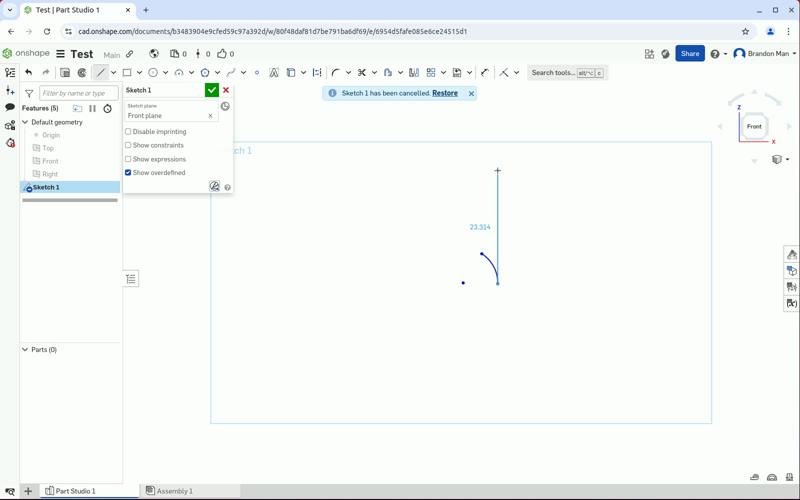
key_up(shift)
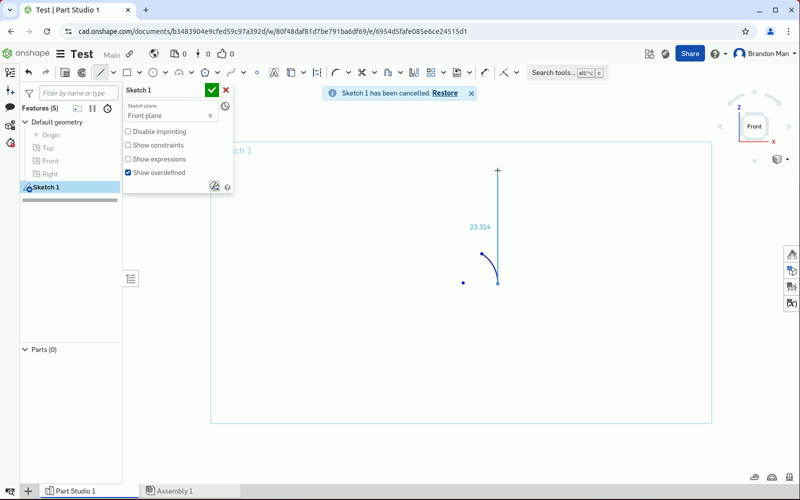
key_down(shift)
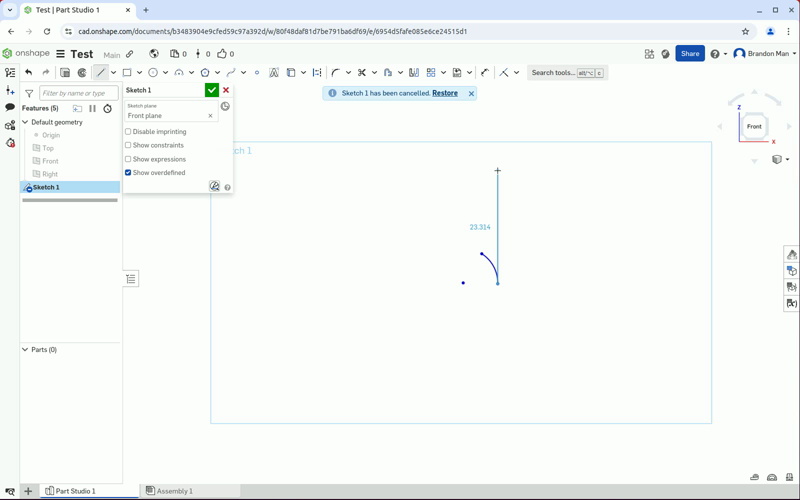
mouse_move(527, 170)
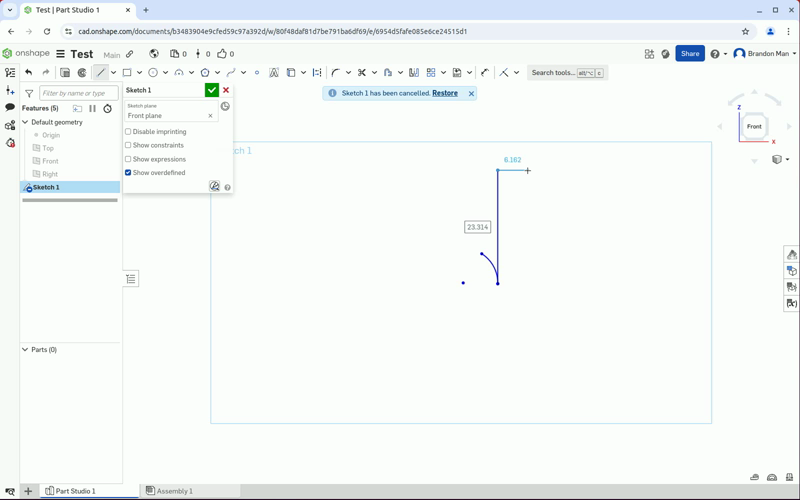
mouse_move(481, 170)
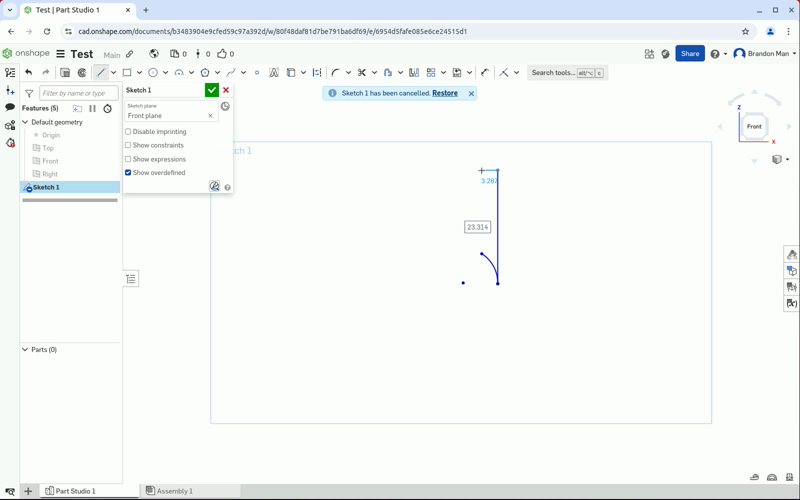
click(481, 170)
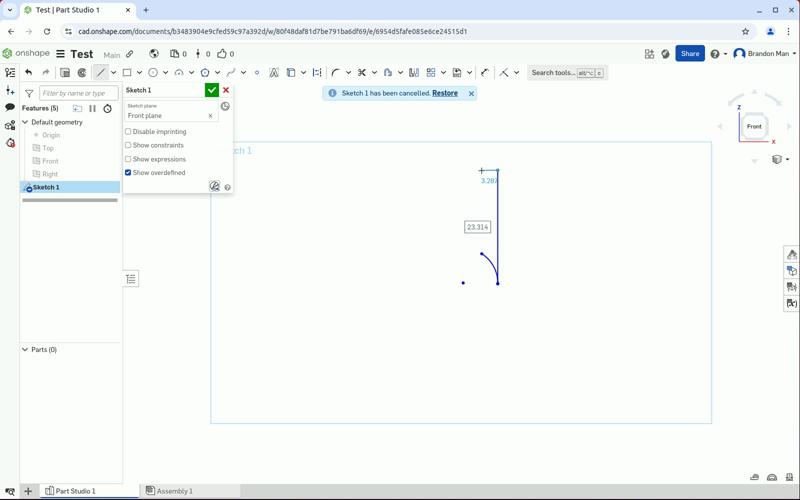
key_up(shift)
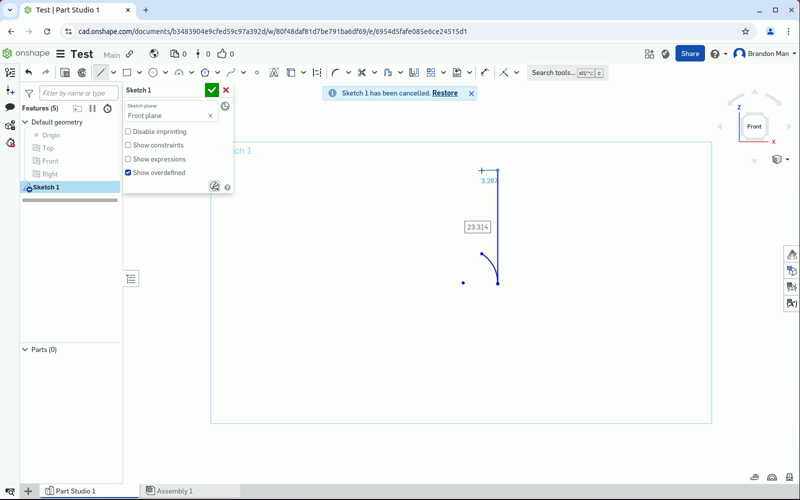
key_down(shift)
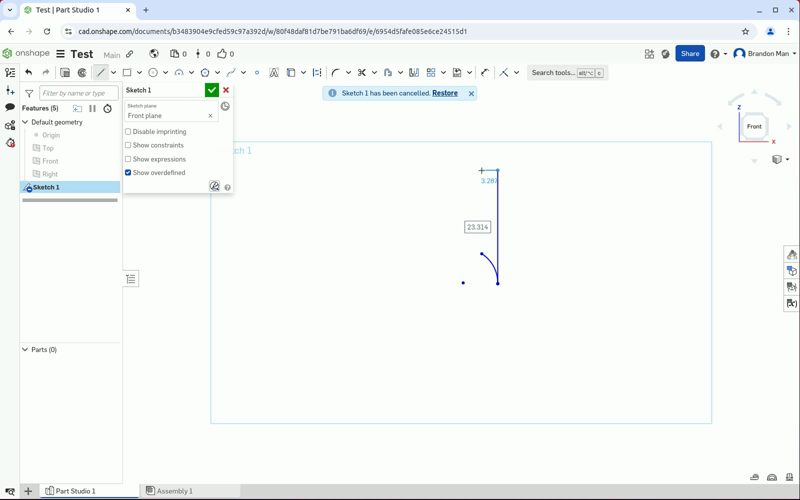
mouse_move(481, 253)
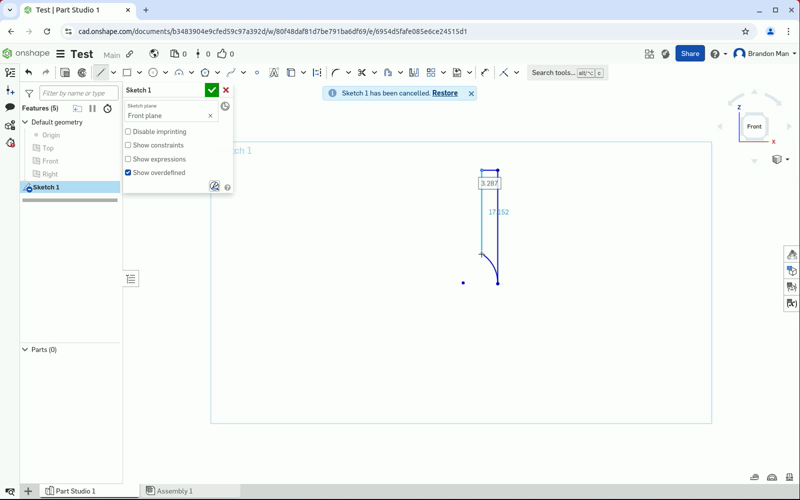
key_up(shift)
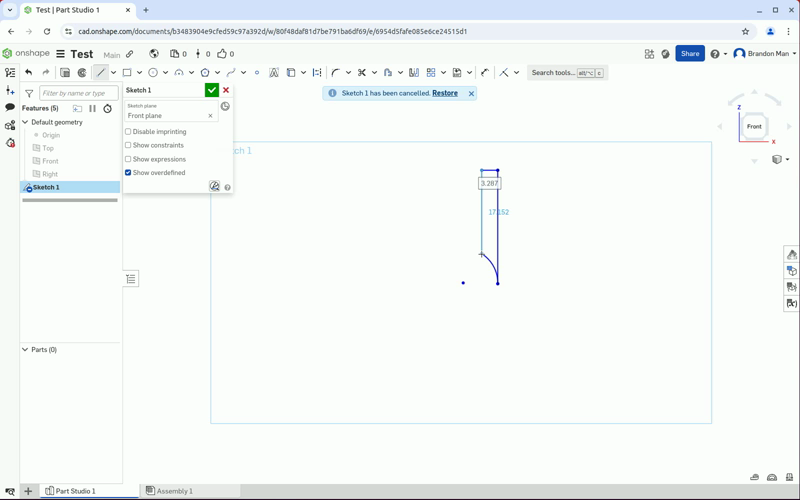
click(481, 253)
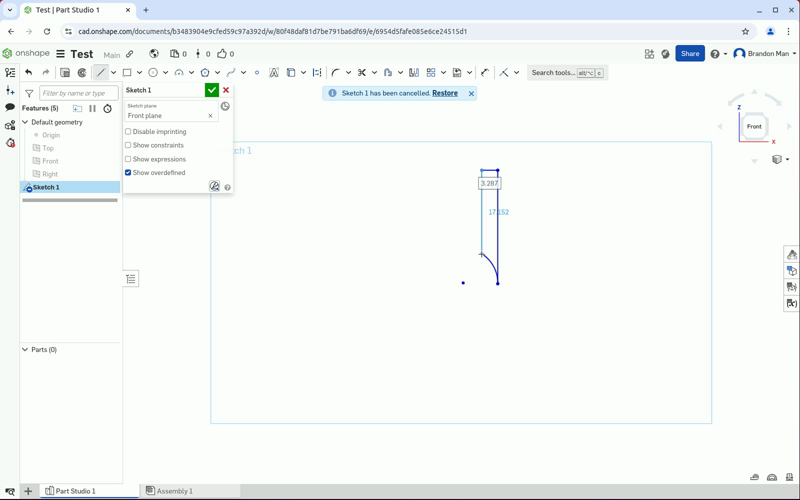
key(esc)
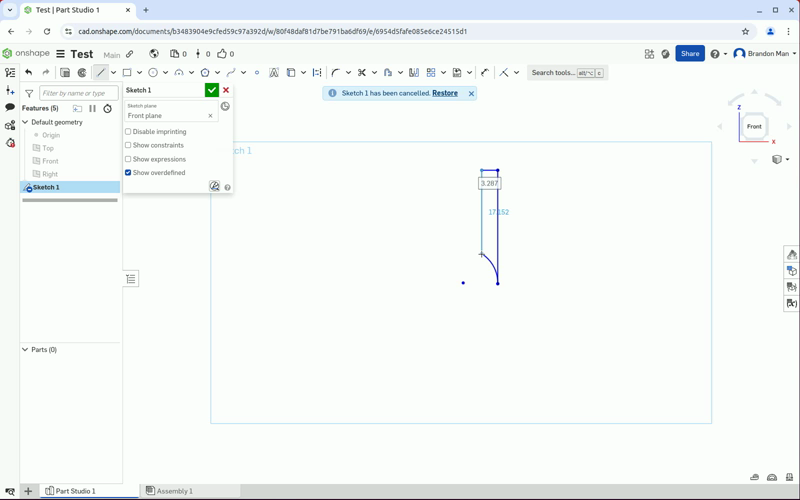
mouse_move(490, 194)
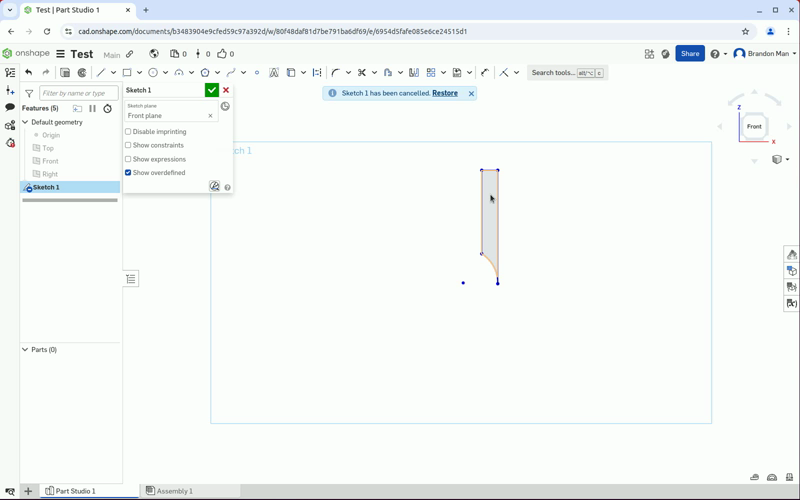
scroll(6)
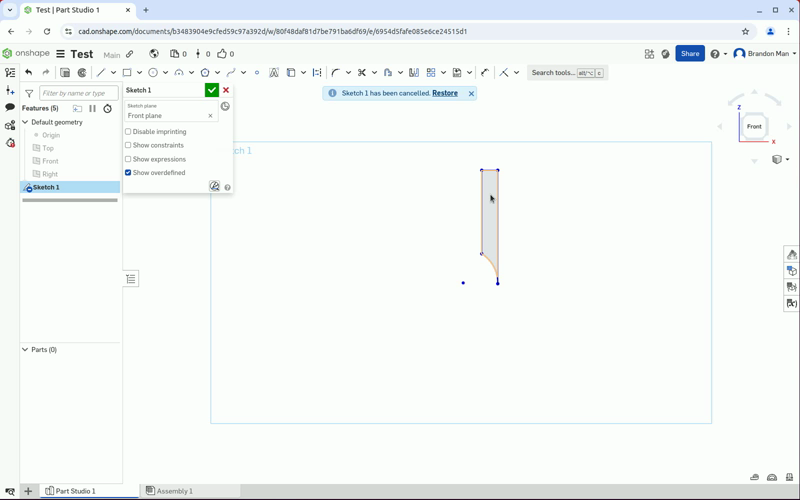
scroll(6)
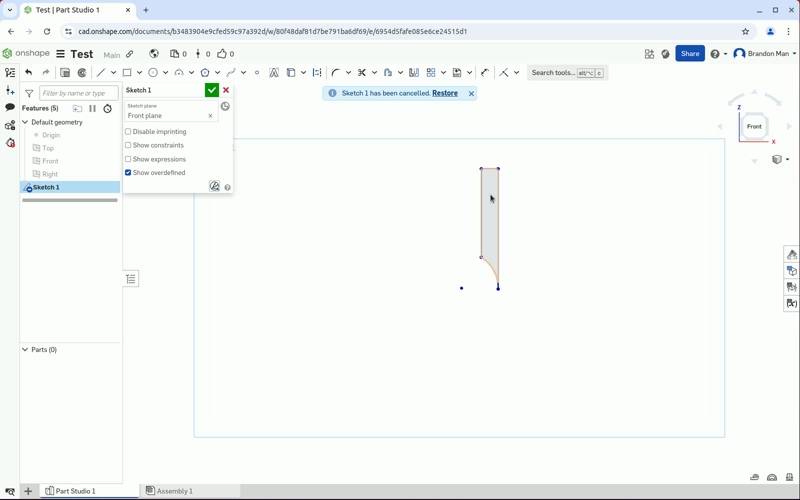
scroll(6)
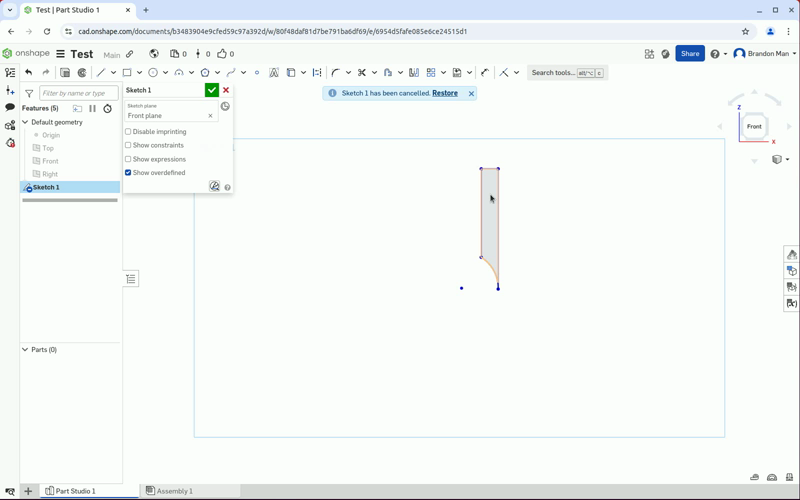
scroll(6)
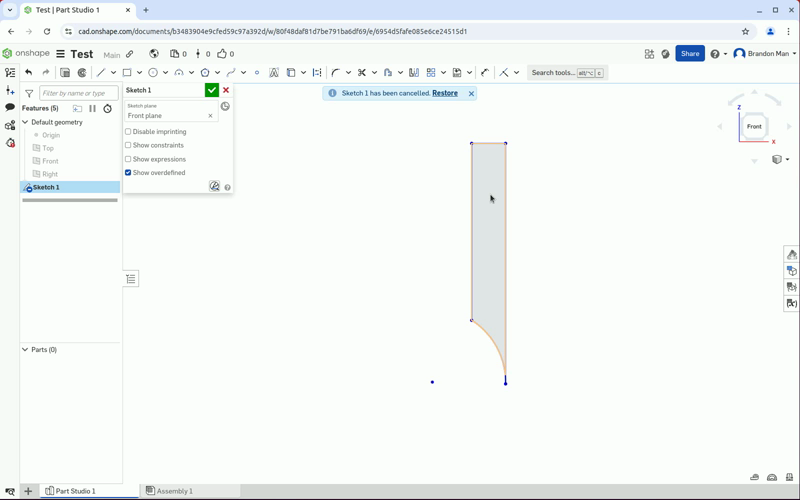
scroll(6)
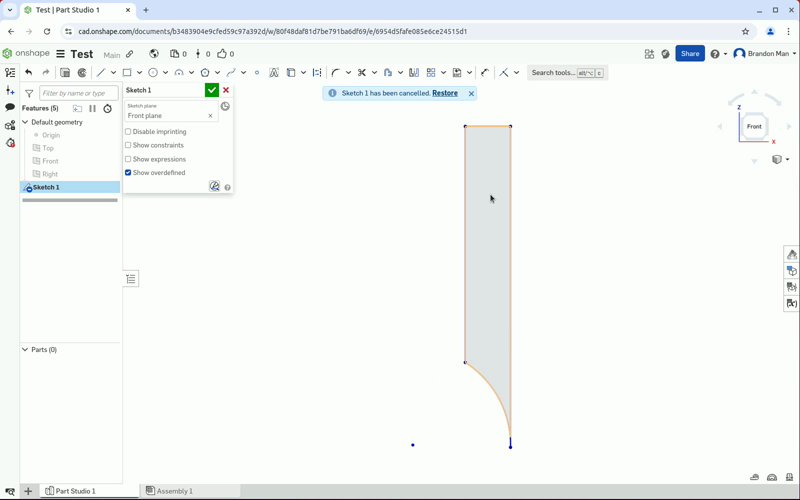
scroll(6)
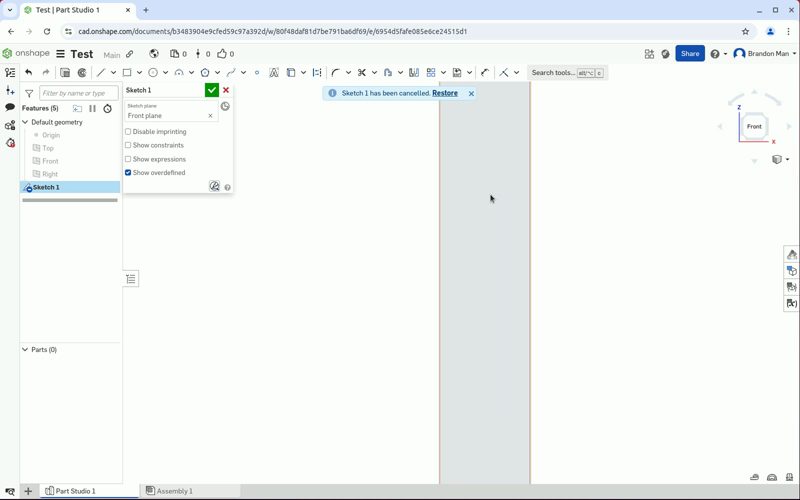
scroll(6)
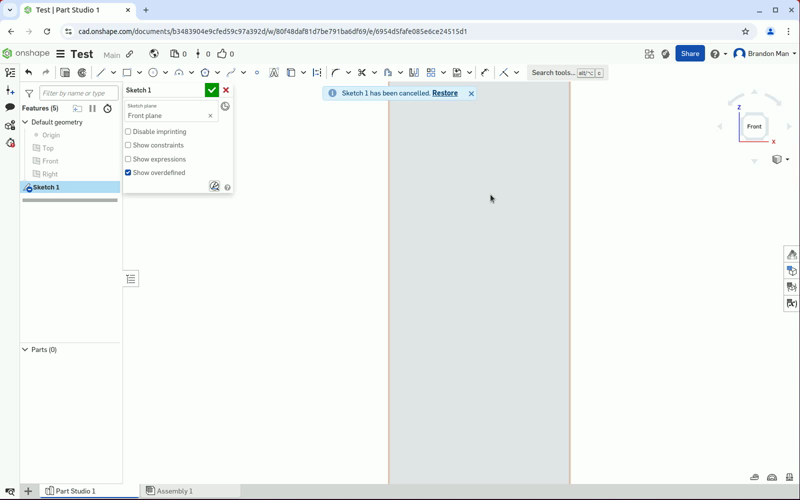
click(490, 194)
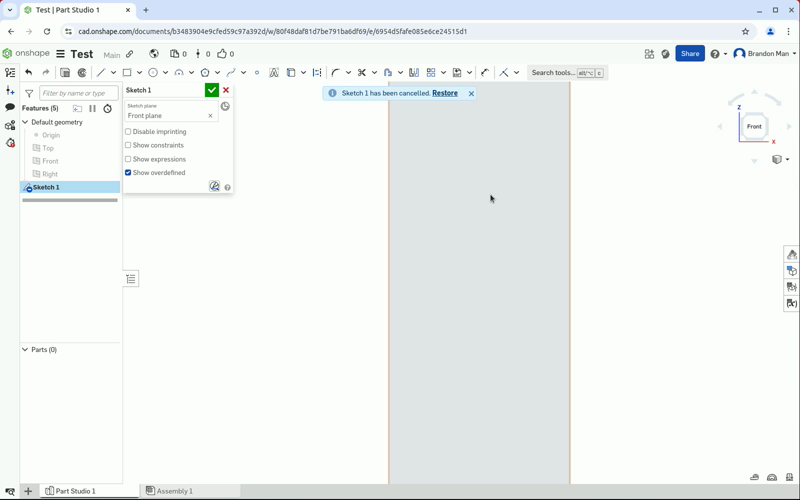
scroll(-6)
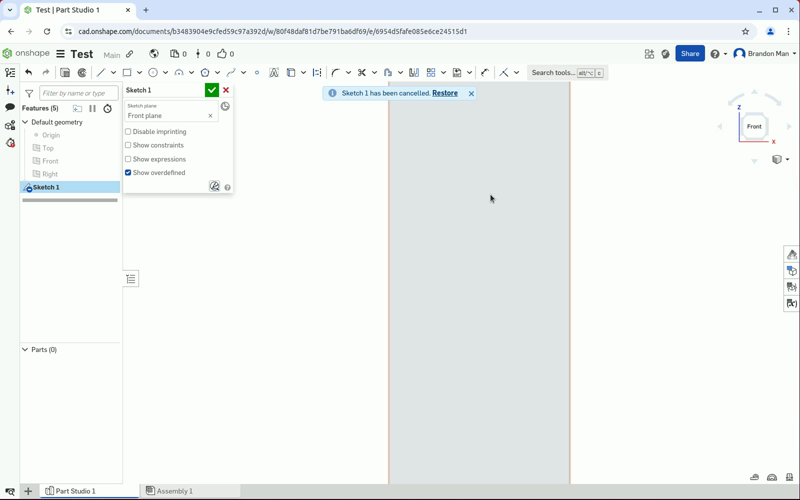
scroll(-6)
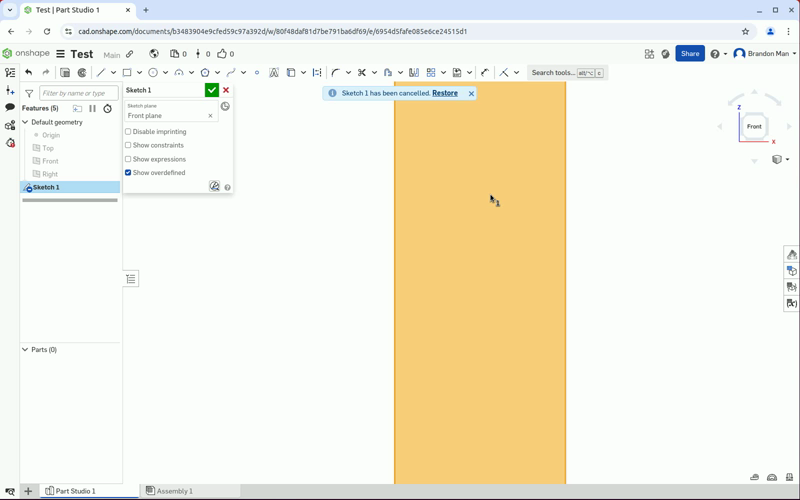
scroll(-6)
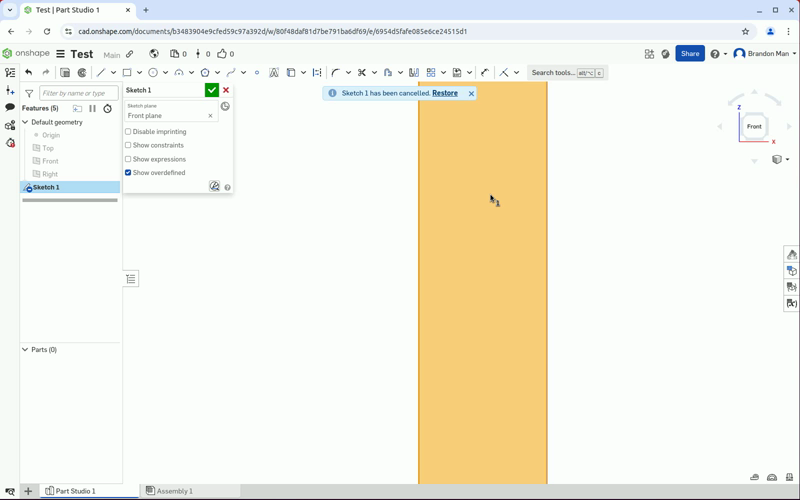
scroll(-6)
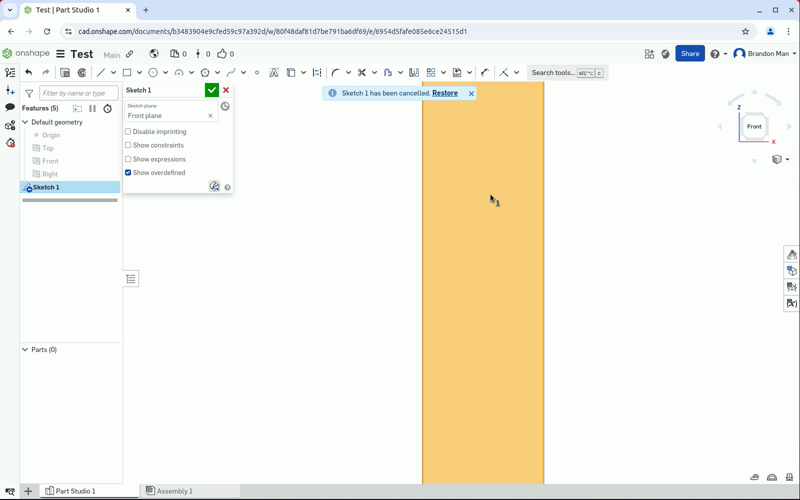
scroll(-6)
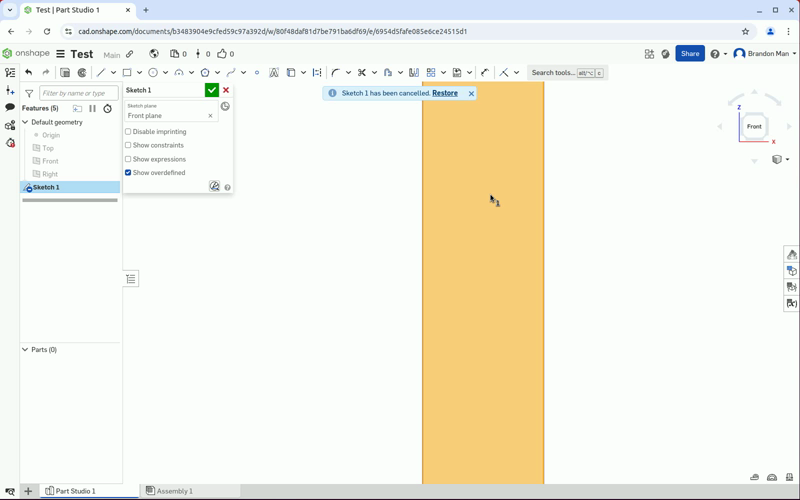
scroll(-6)
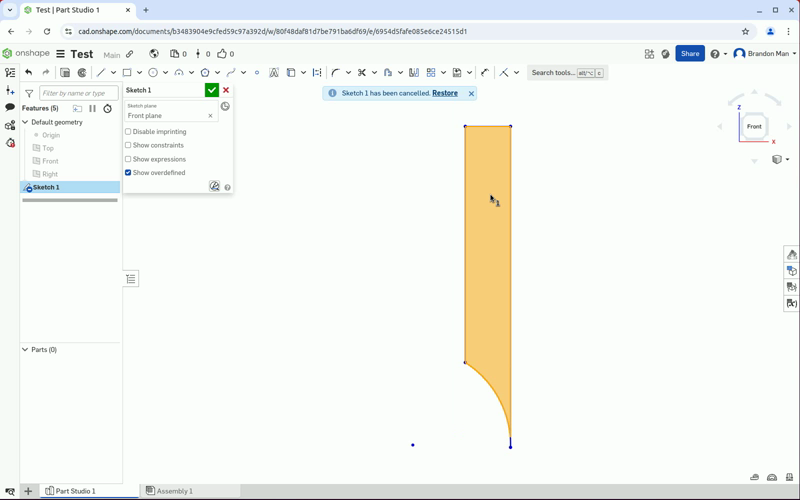
scroll(-6)
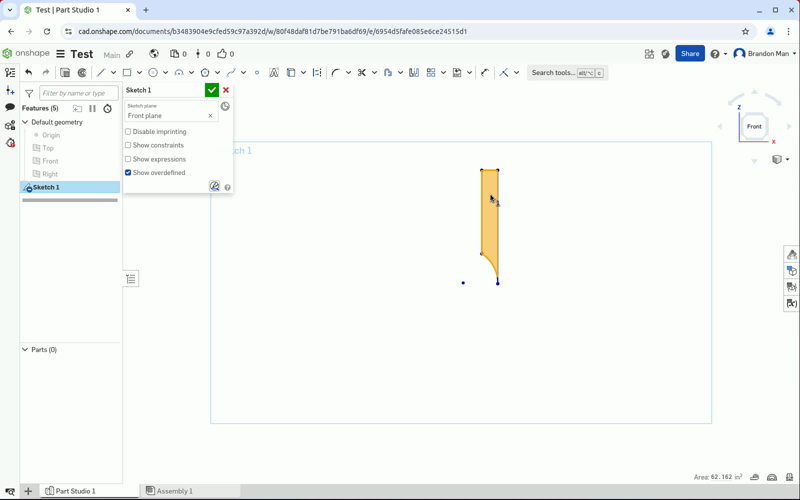
mouse_move(73, 352)
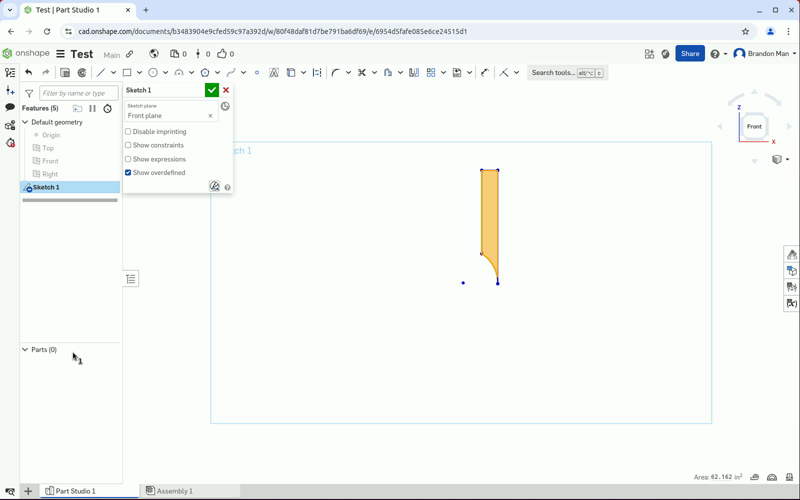
key(shift+y)
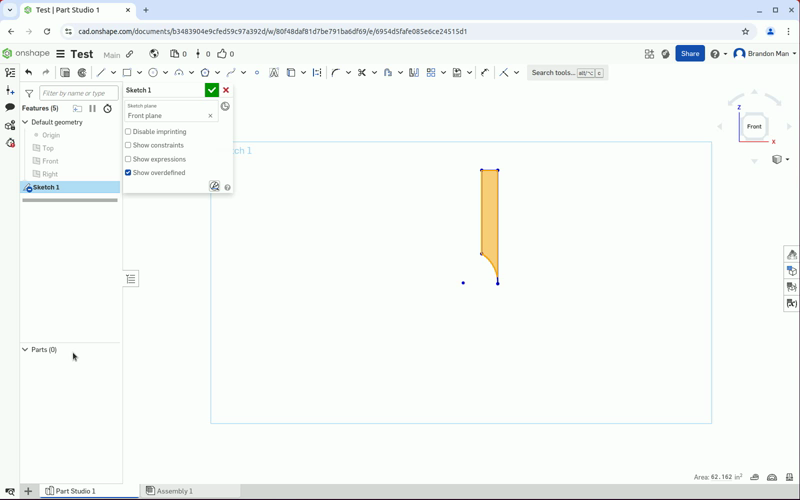
key(shift+e)
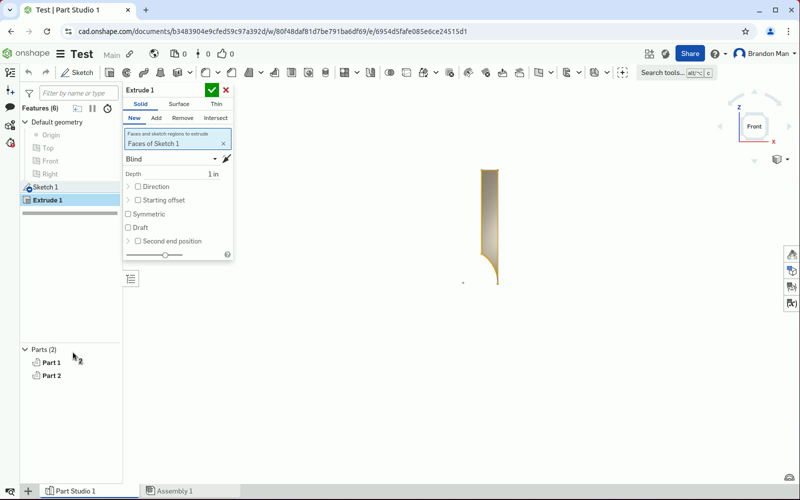
mouse_move(143, 106)
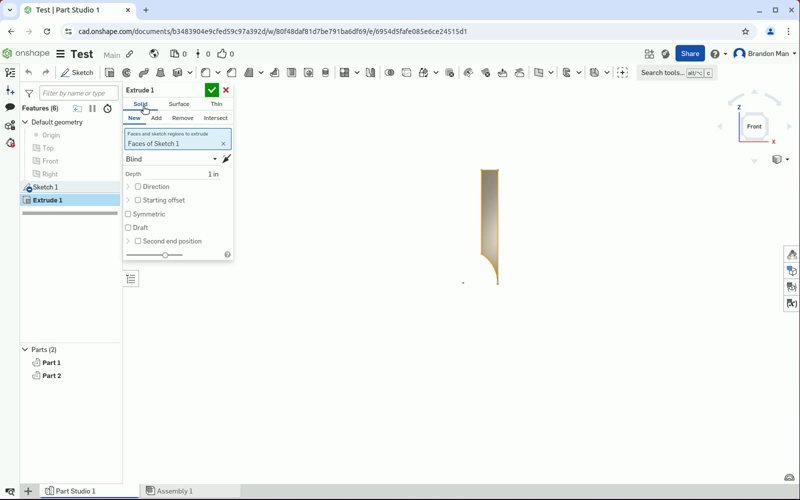
click(143, 106)
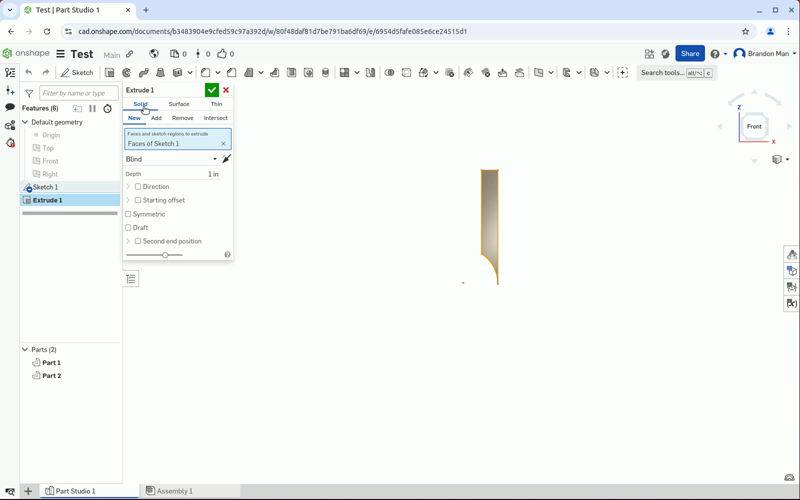
mouse_move(137, 120)
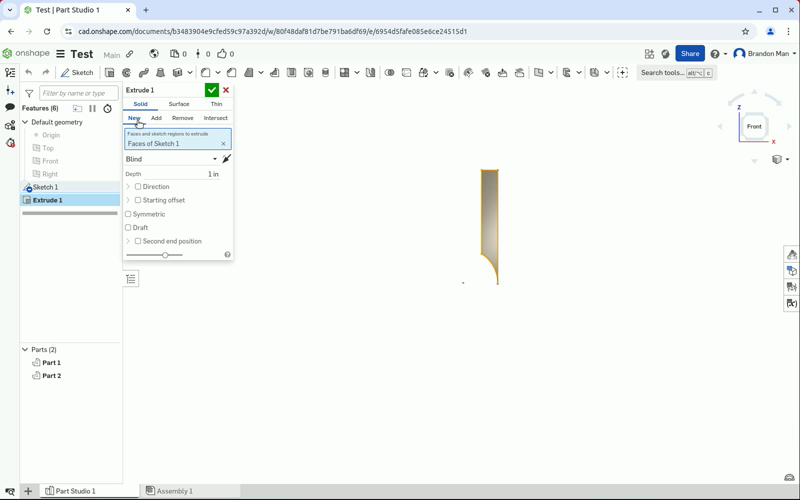
click(137, 120)
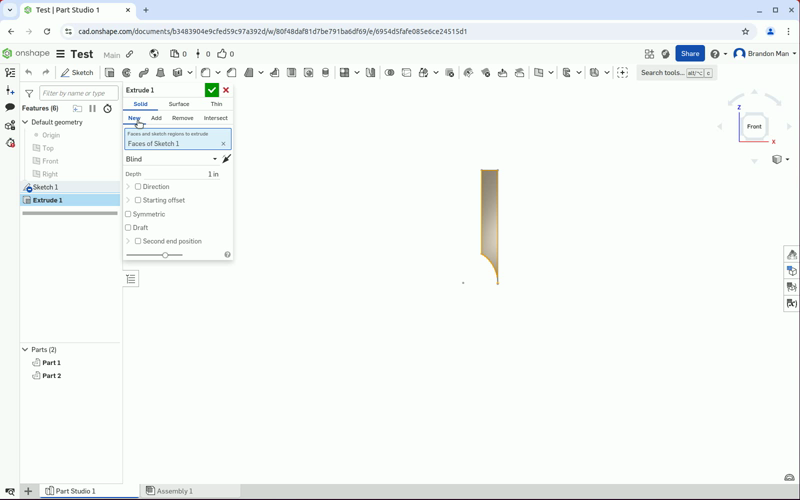
key(tab, 4)
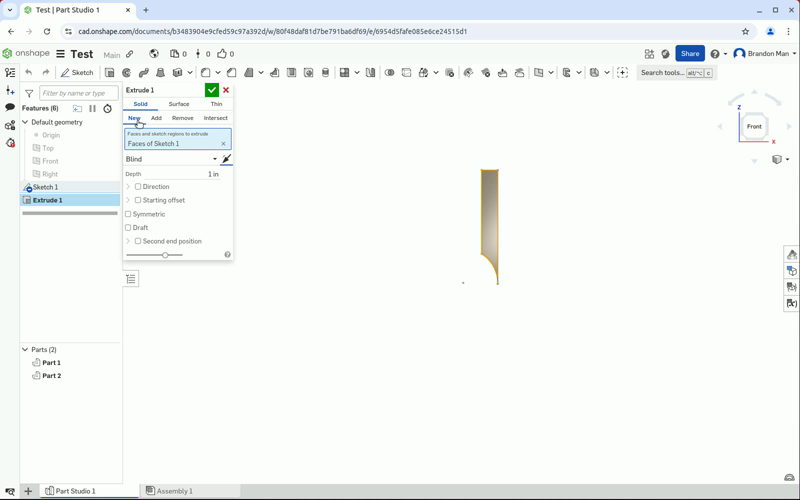
text(13.48)
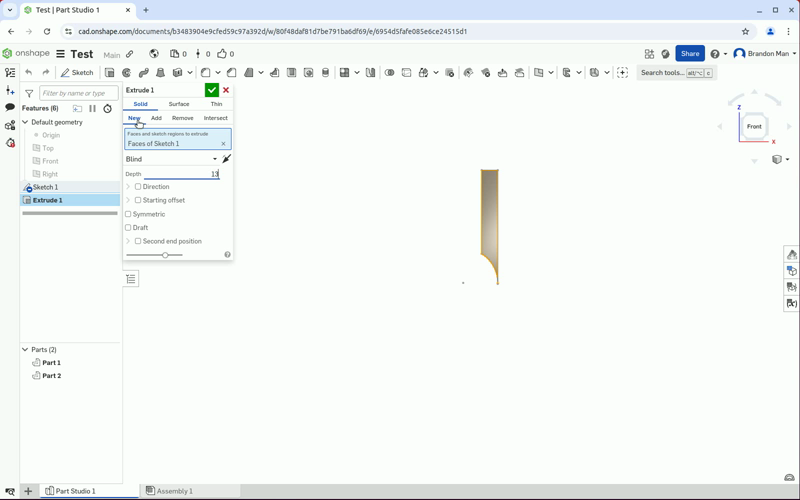
key(enter)
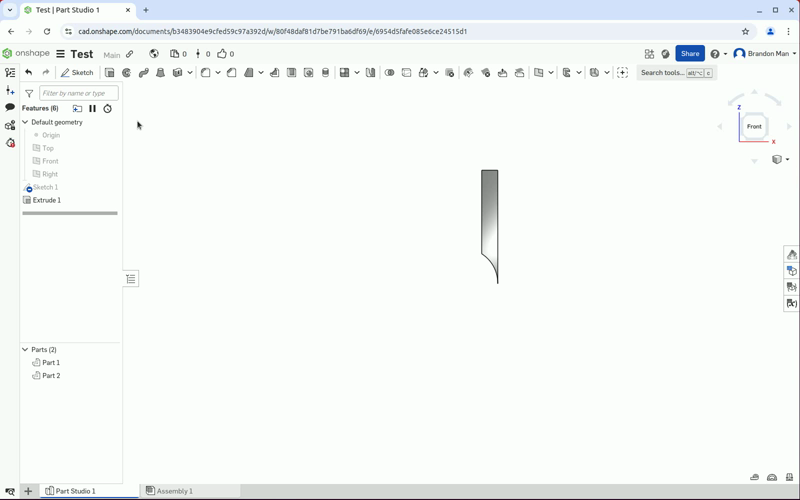
key(shift+h)
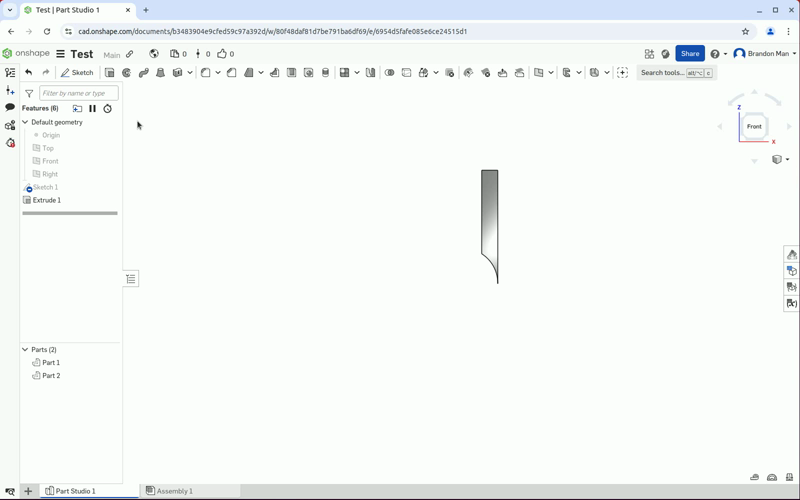
key(shift+h)
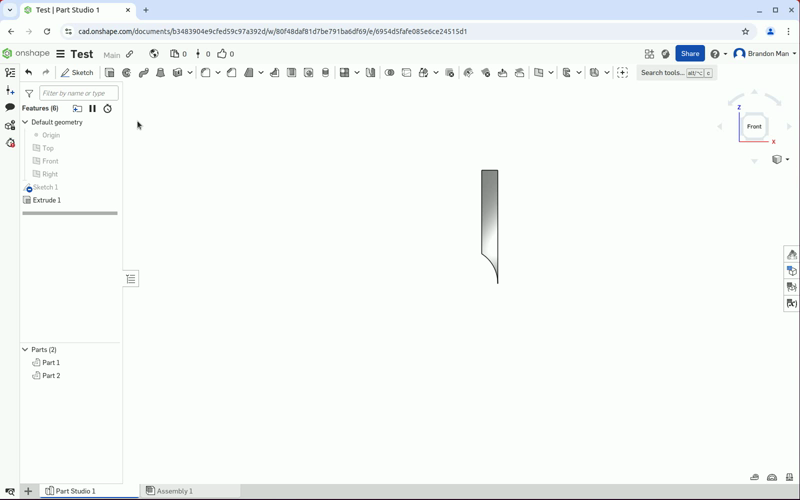
mouse_move(73, 189)
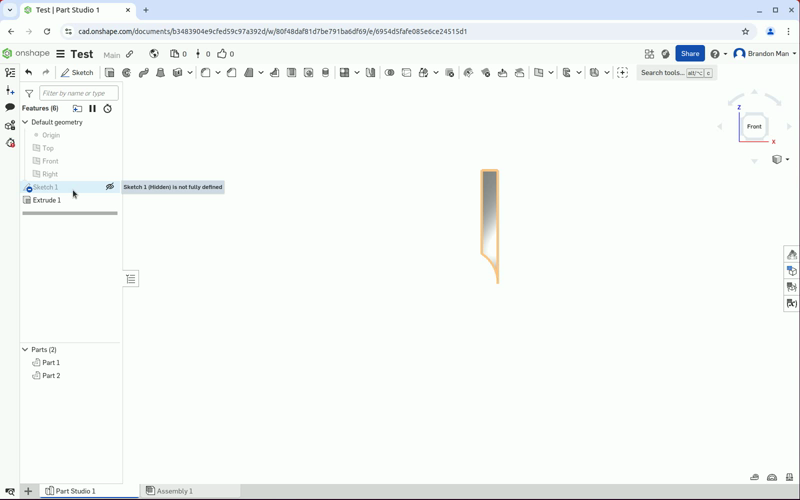
click(73, 189)
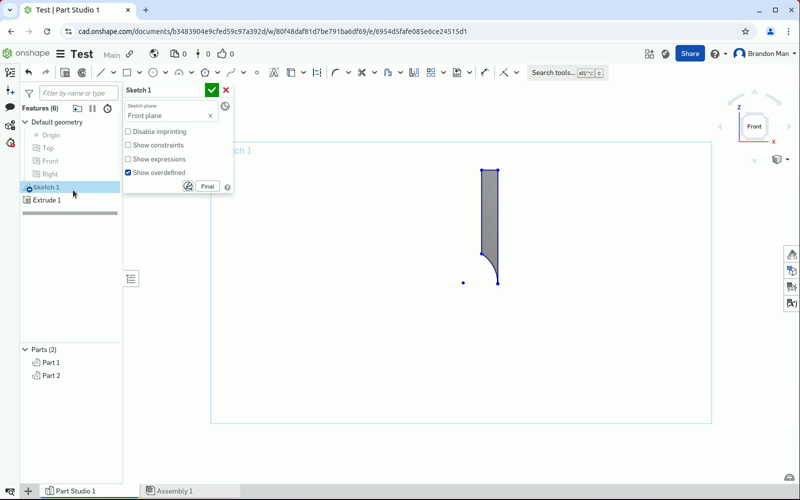
mouse_move(229, 92)
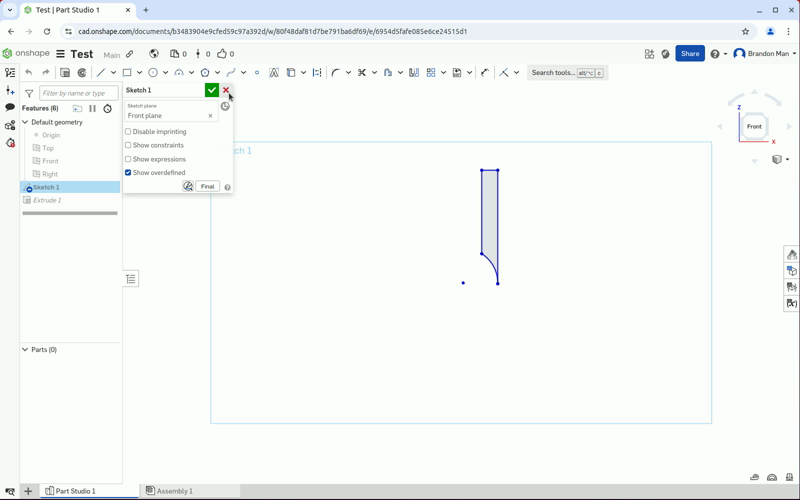
click(229, 92)
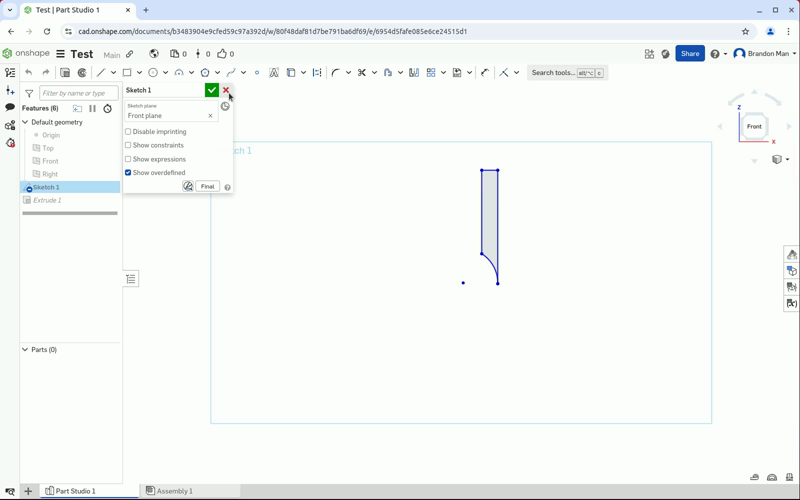
key(shift+s)
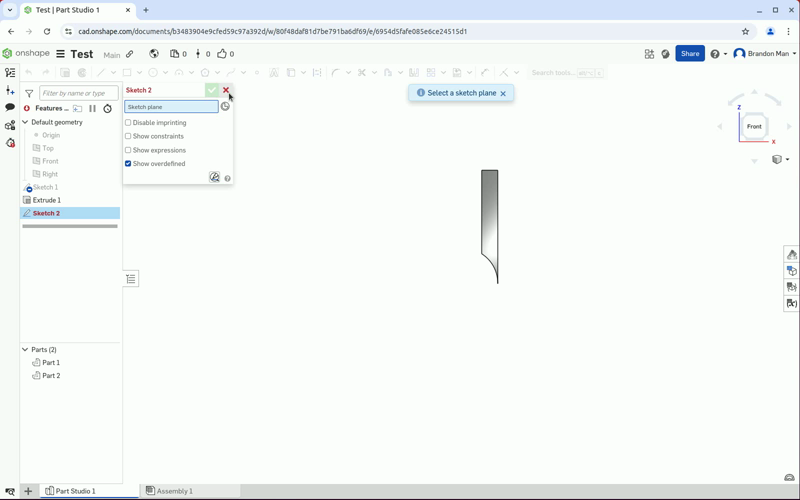
mouse_move(73, 163)
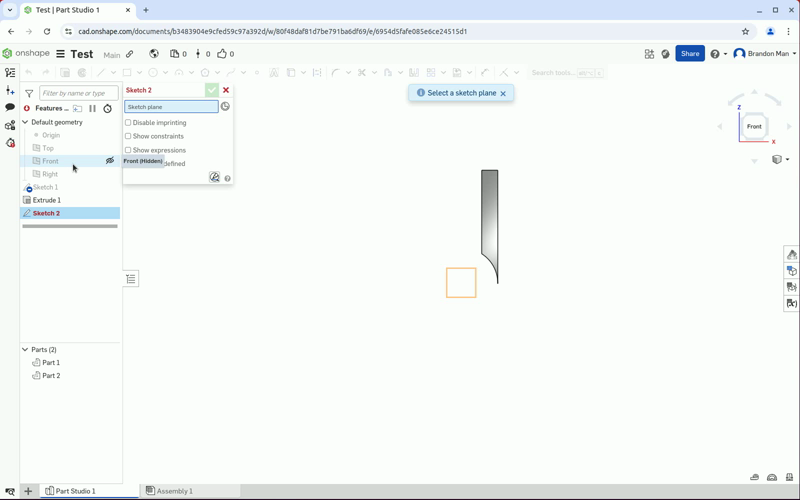
click(73, 163)
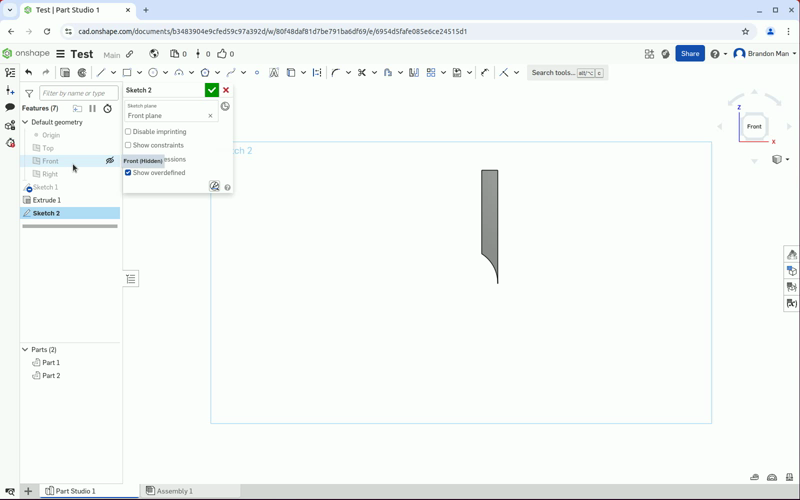
mouse_move(73, 352)
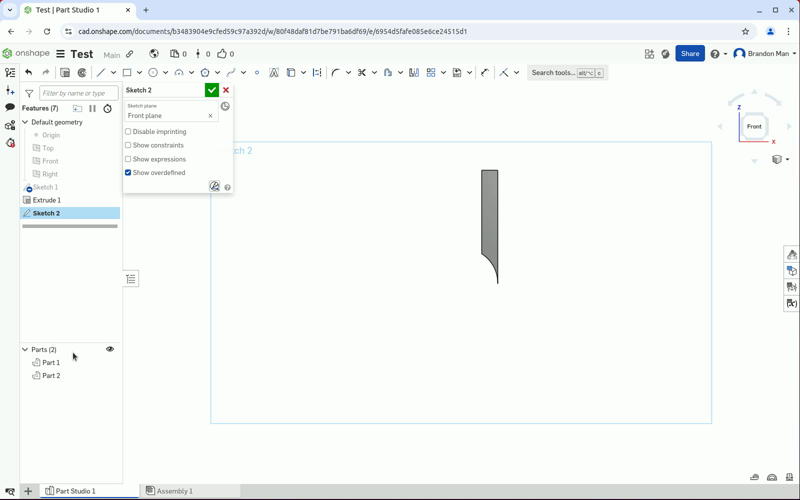
key(y)
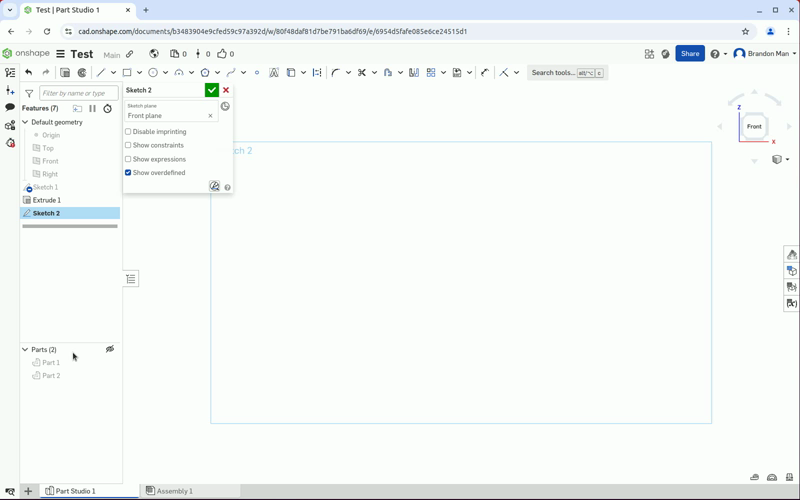
key(c)
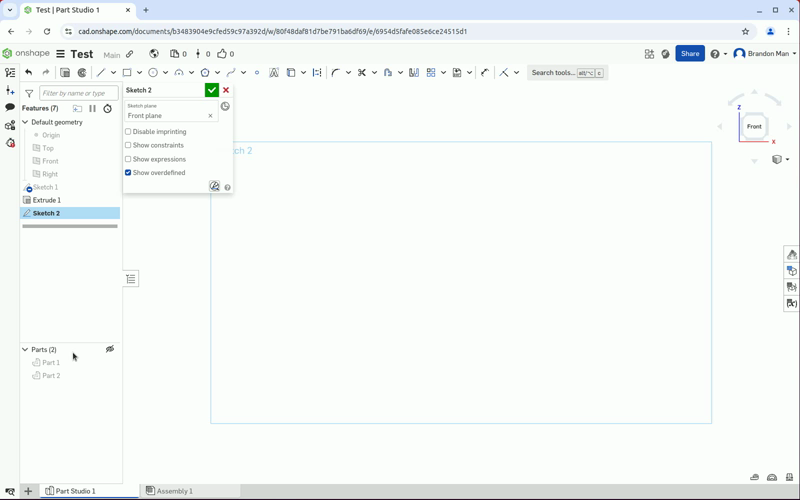
key_down(shift)
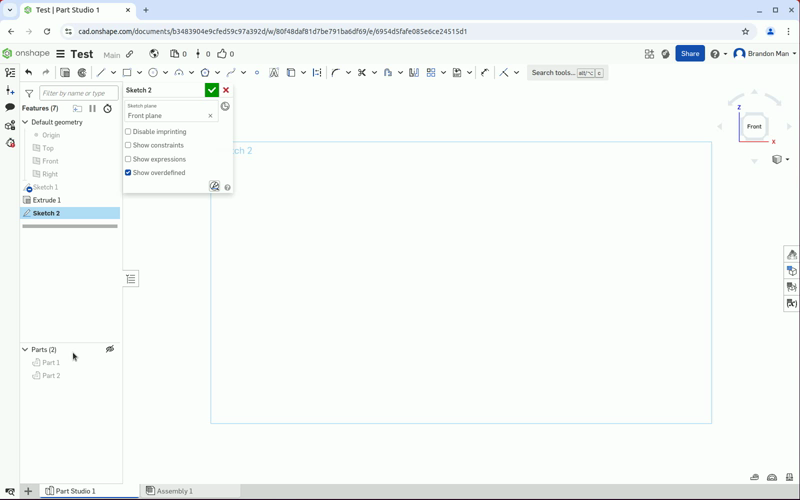
mouse_move(460, 282)
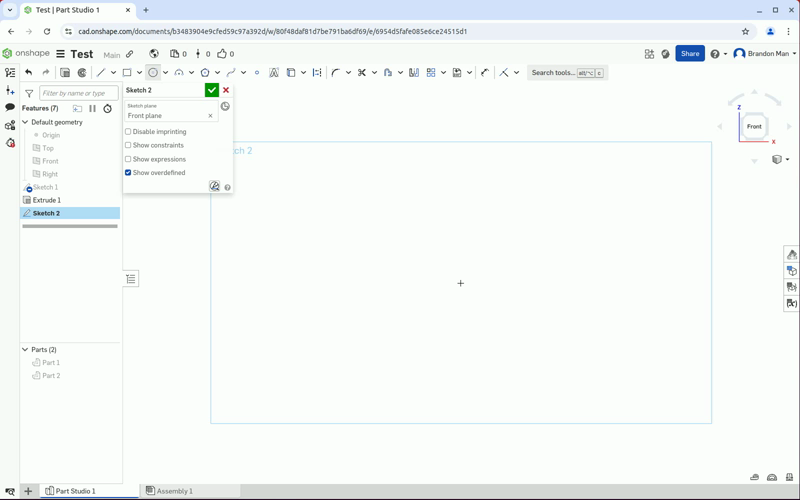
click(460, 282)
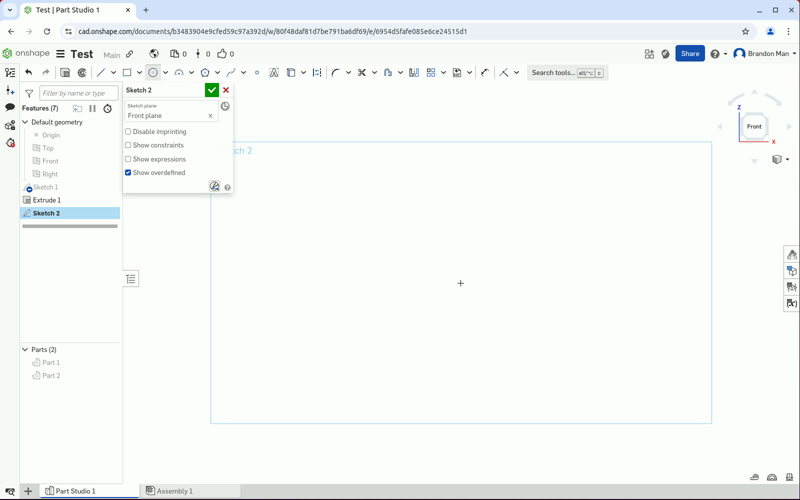
key_up(shift)
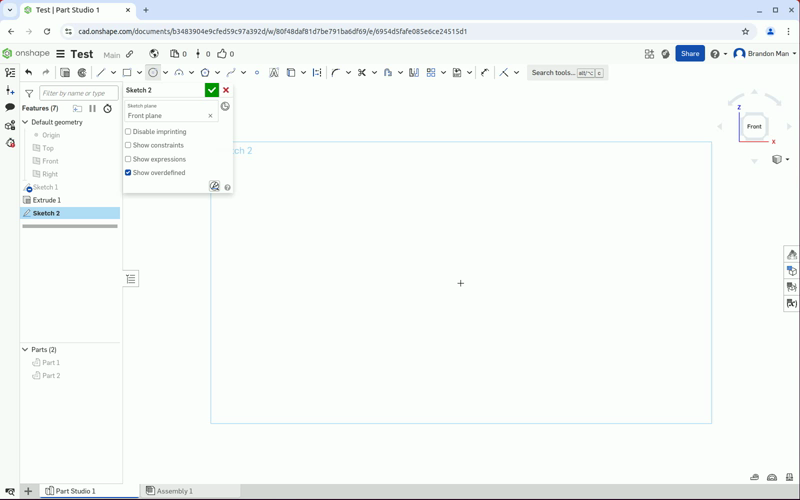
mouse_move(497, 282)
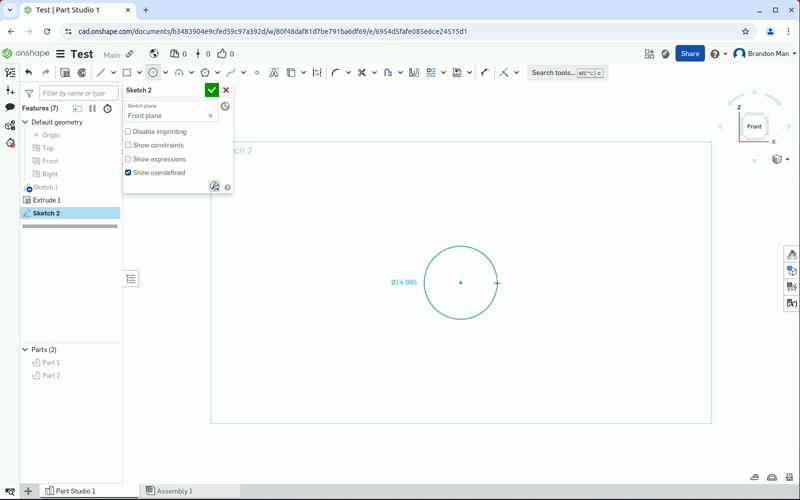
click(497, 282)
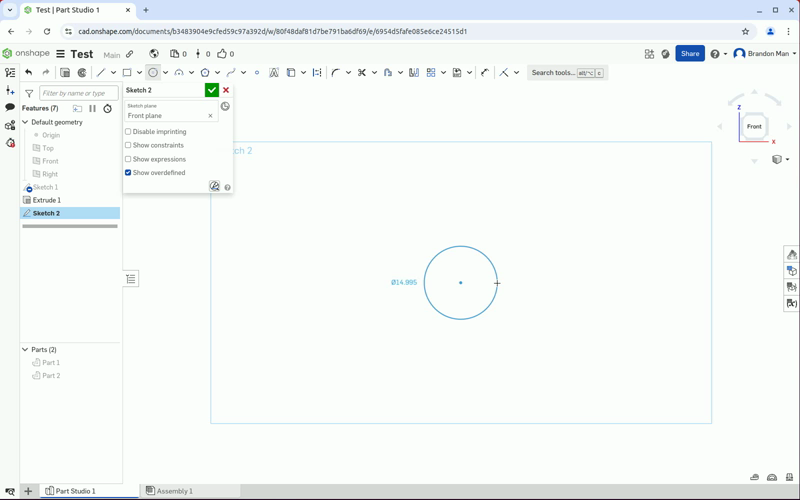
key(esc)
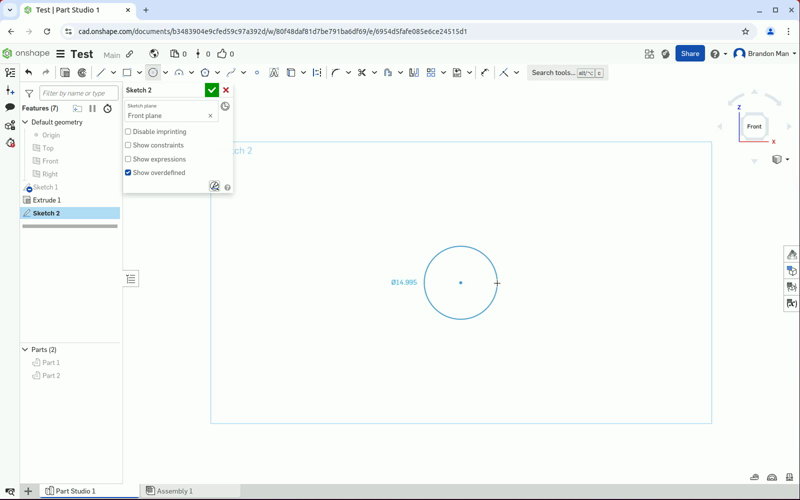
key(c)
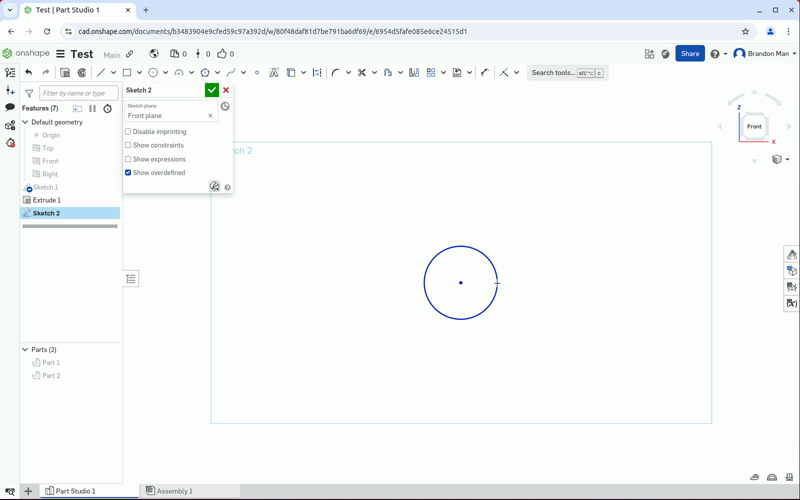
key_down(shift)
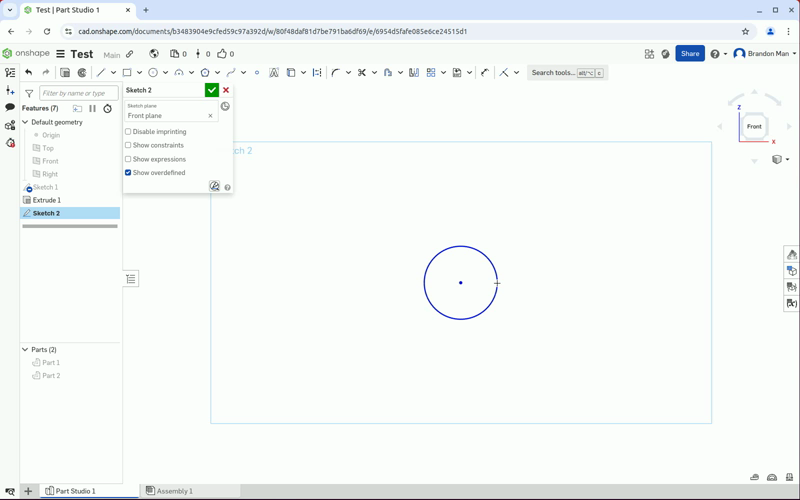
mouse_move(460, 282)
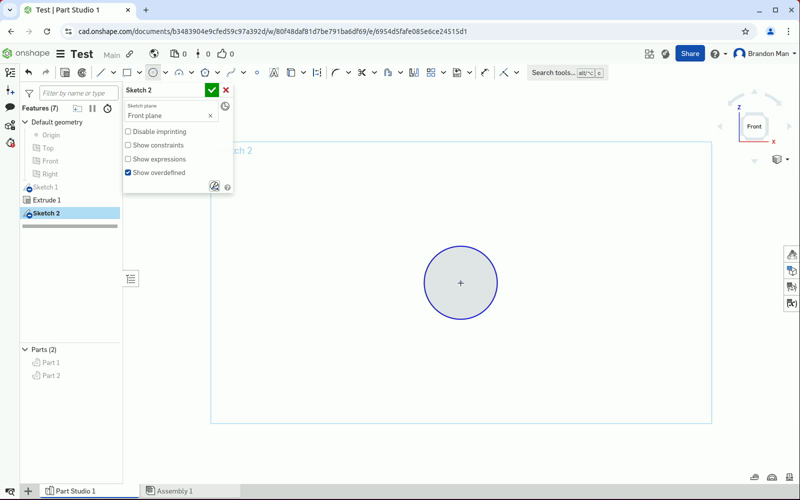
click(460, 282)
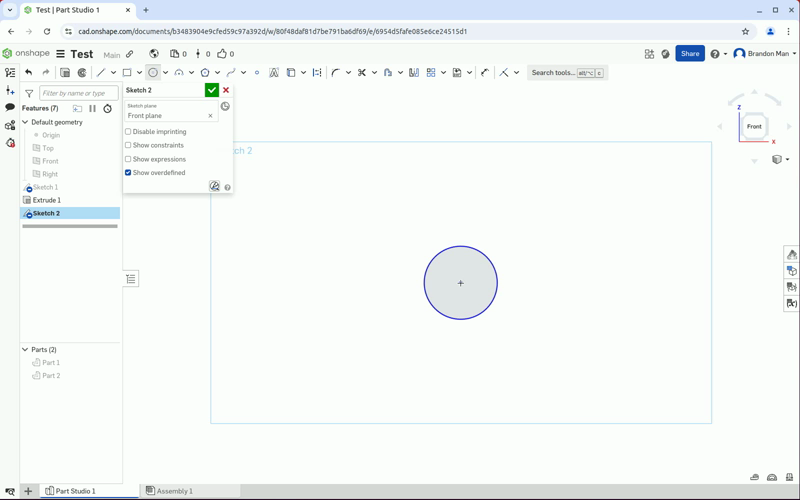
key_up(shift)
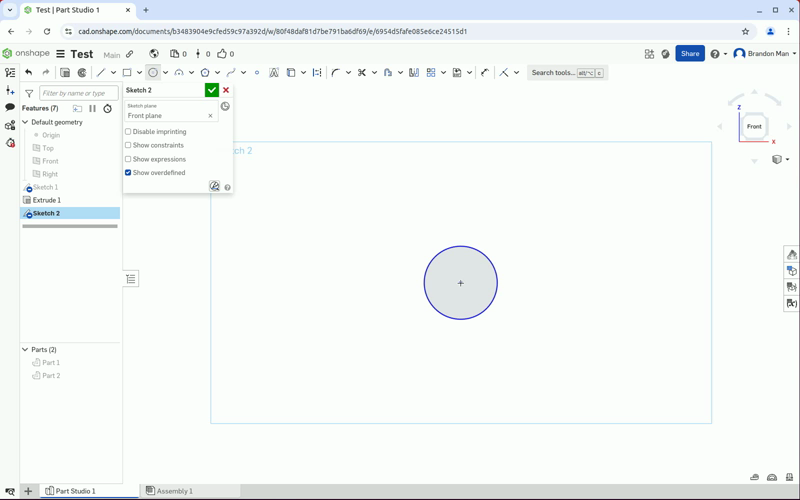
mouse_move(488, 282)
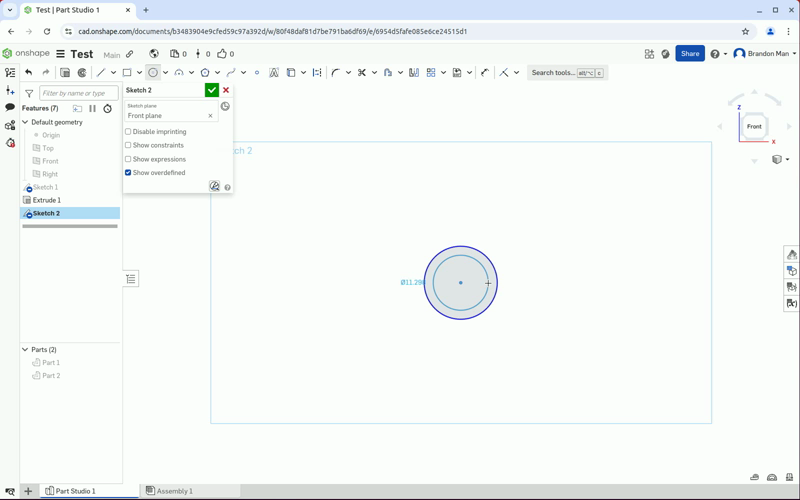
click(488, 282)
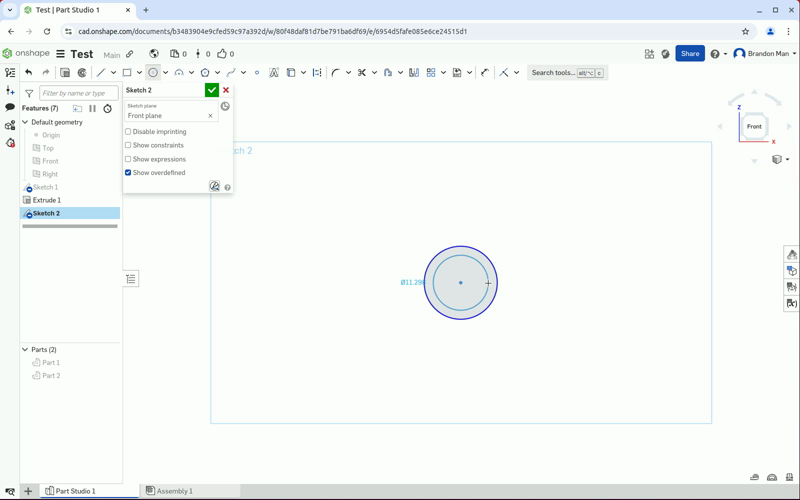
key(esc)
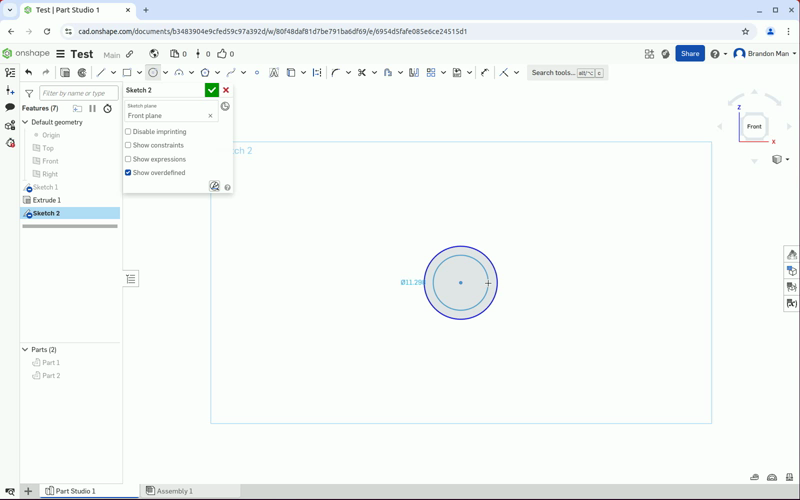
mouse_move(443, 309)
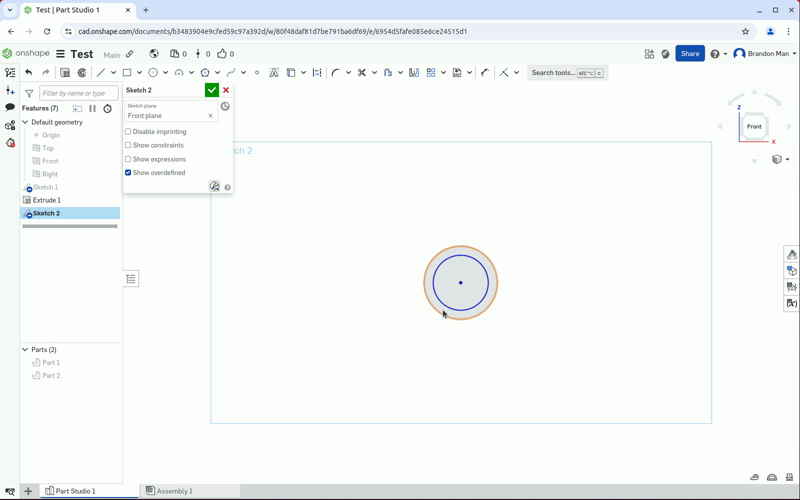
scroll(6)
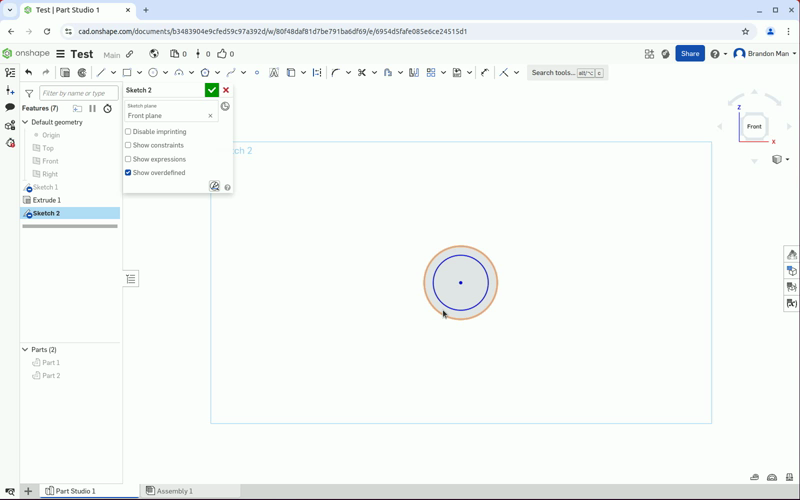
scroll(6)
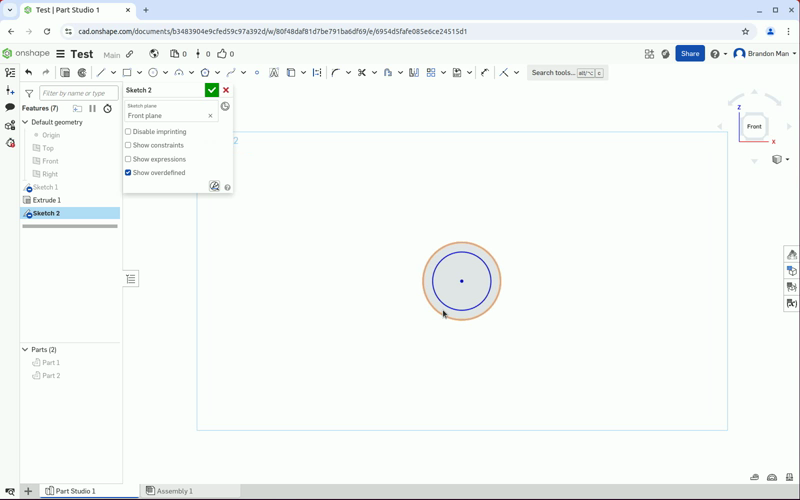
scroll(6)
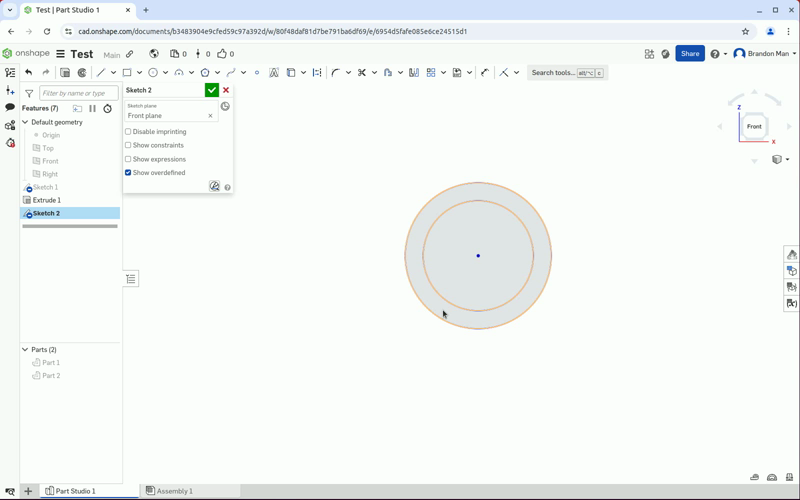
scroll(6)
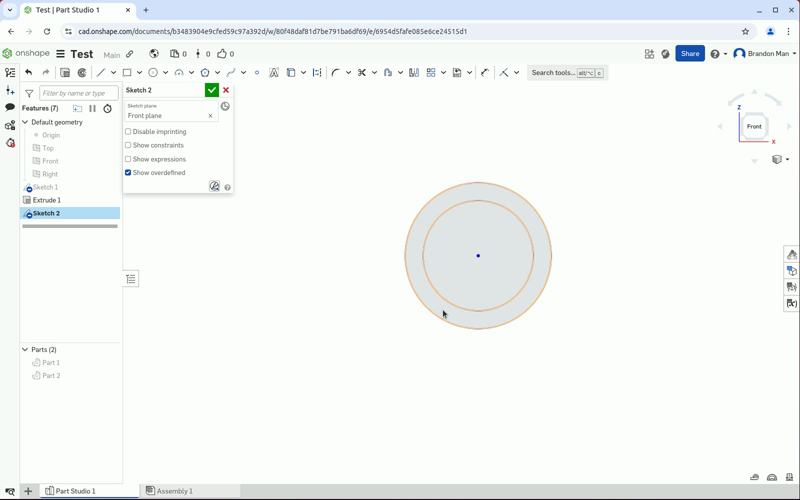
scroll(6)
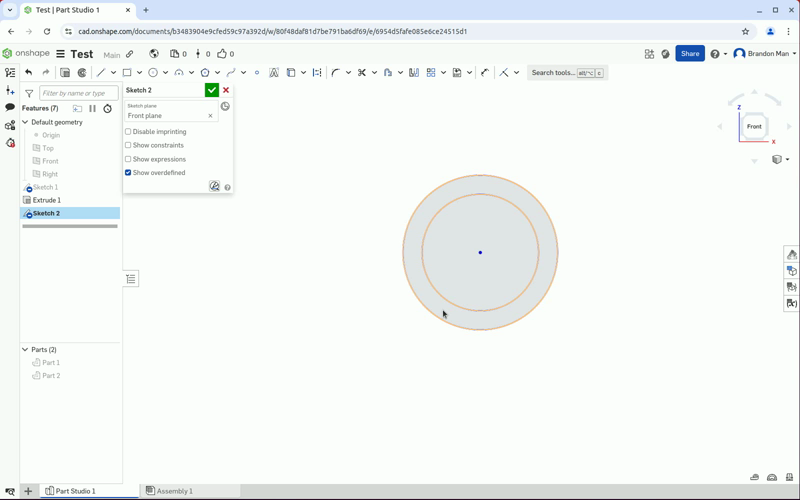
scroll(6)
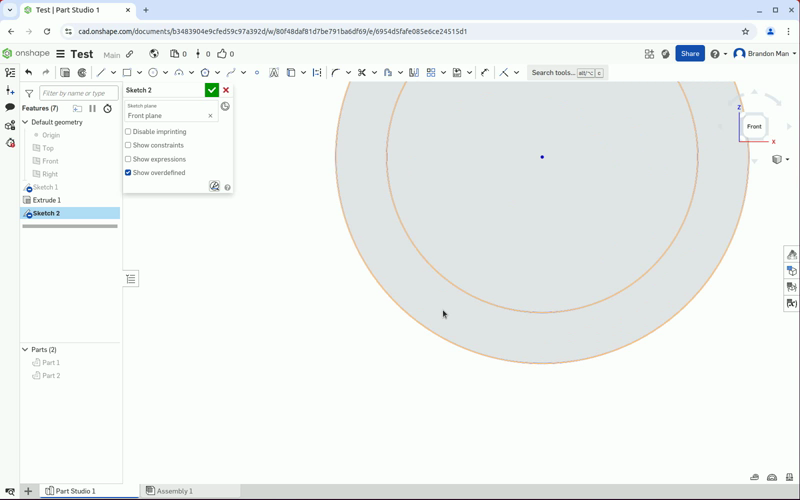
scroll(6)
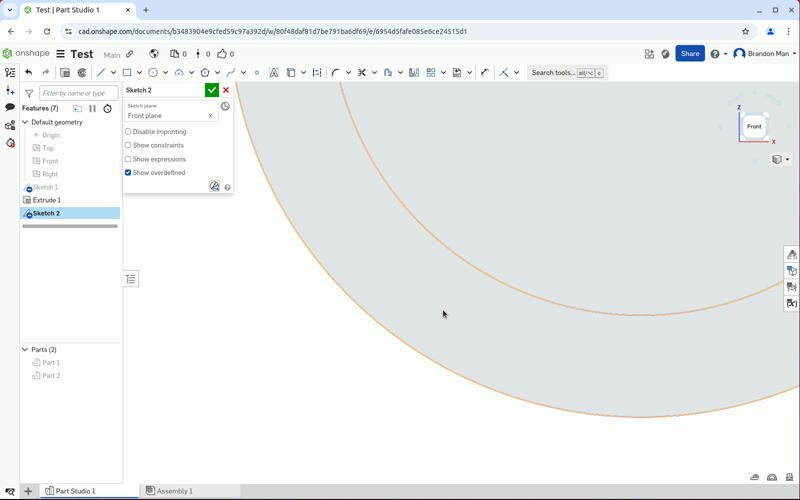
click(443, 309)
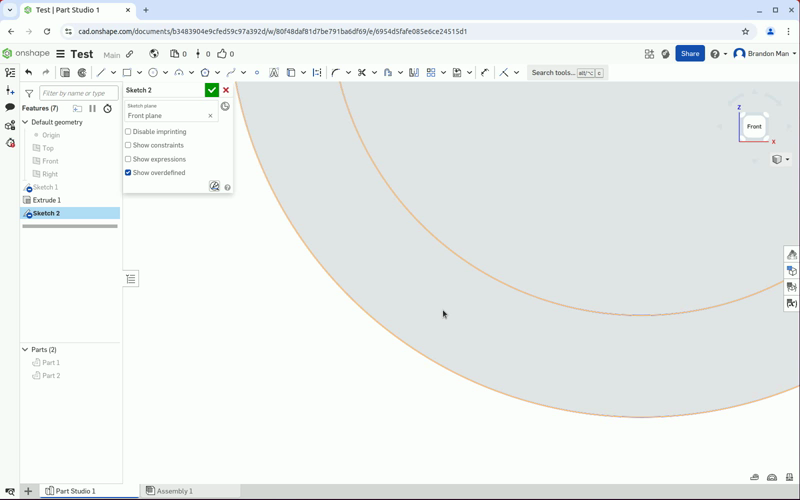
scroll(-6)
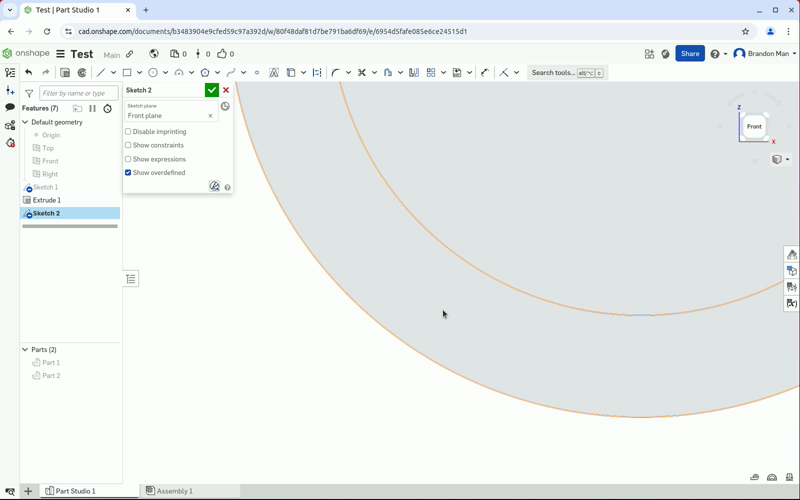
scroll(-6)
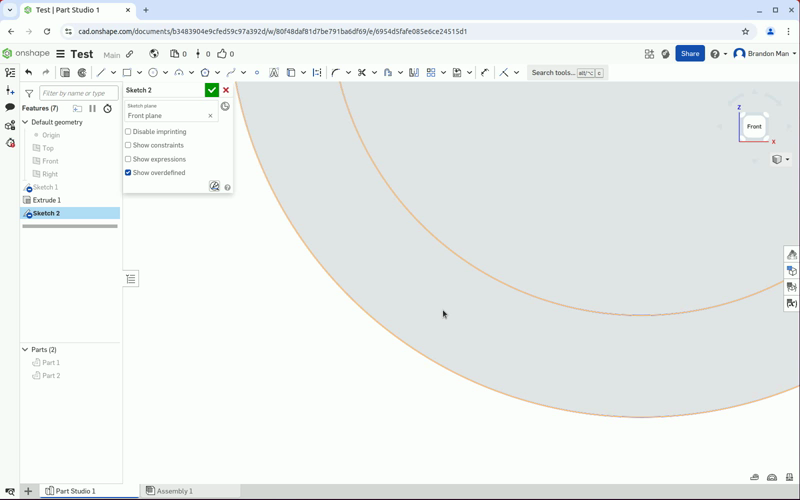
scroll(-6)
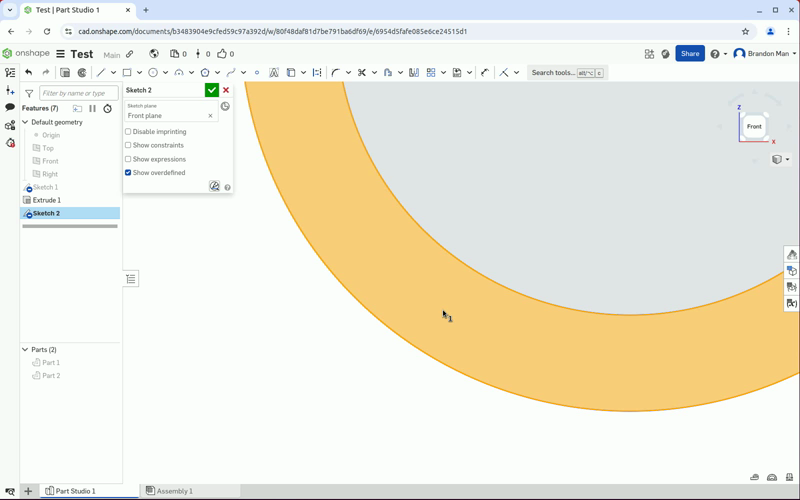
scroll(-6)
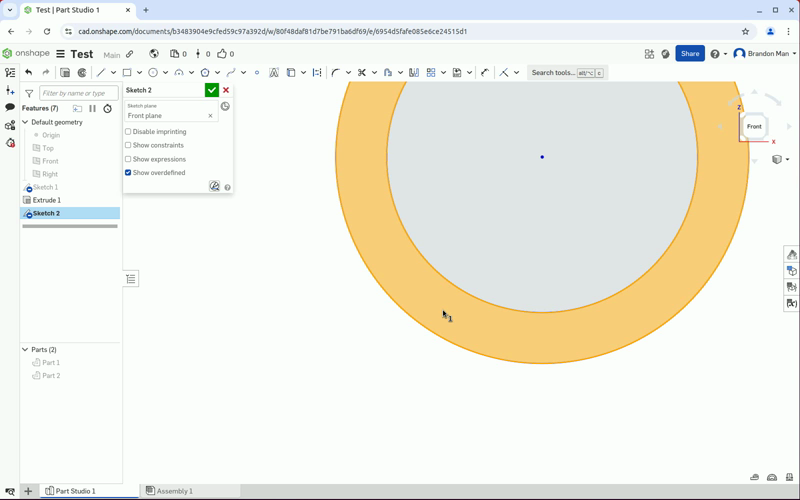
scroll(-6)
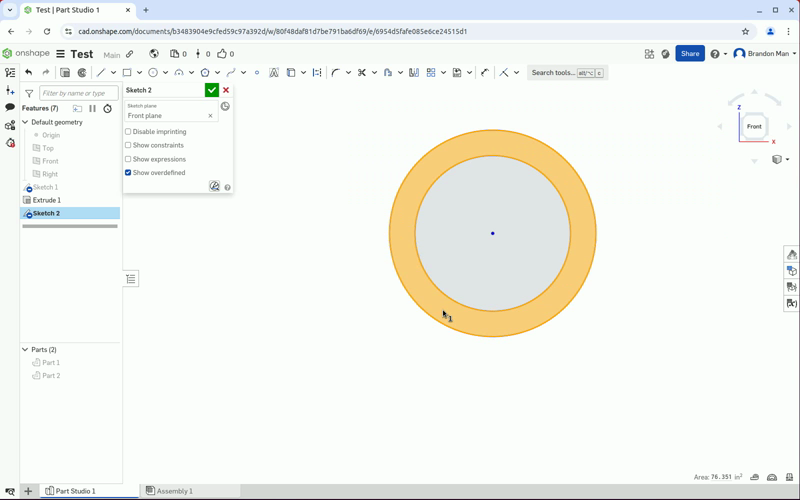
scroll(-6)
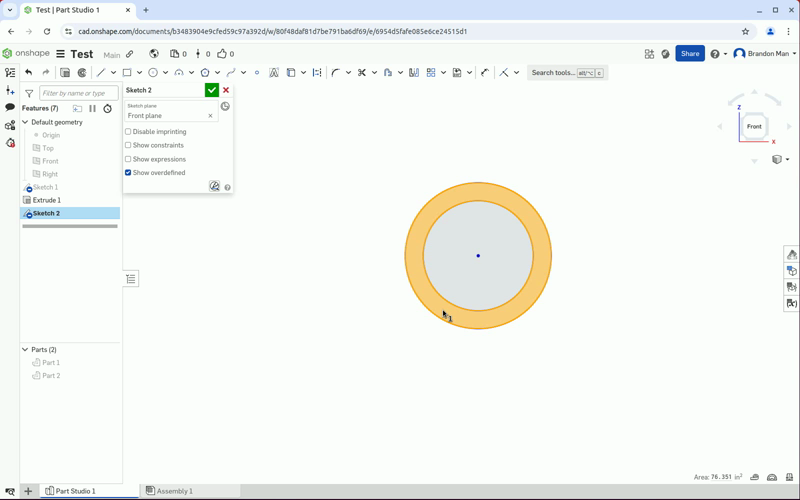
scroll(-6)
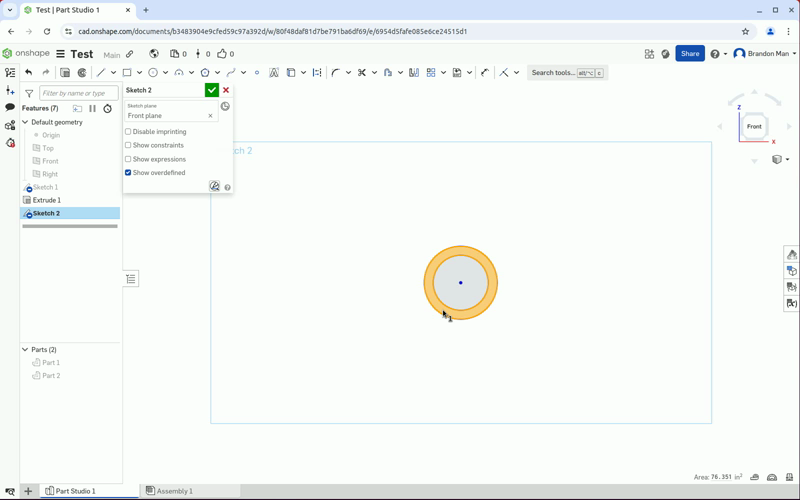
mouse_move(73, 352)
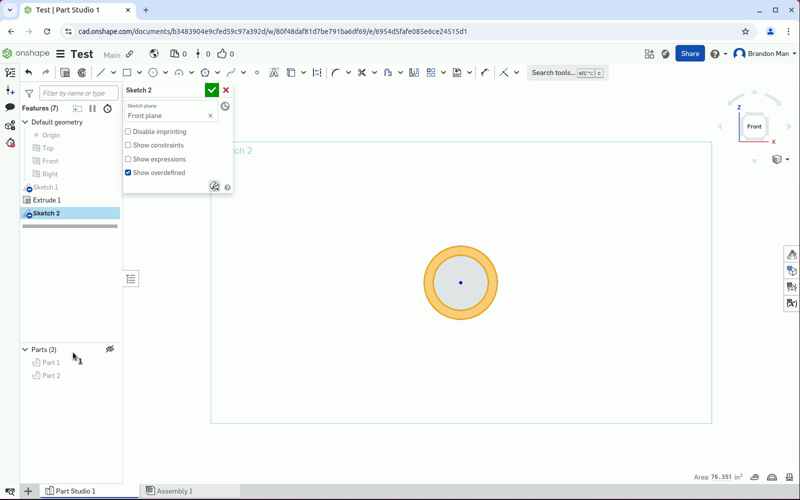
key(shift+y)
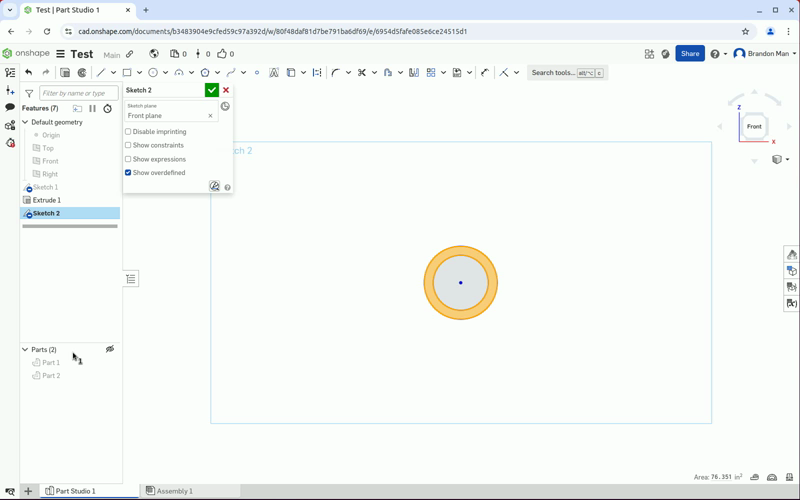
key(shift+e)
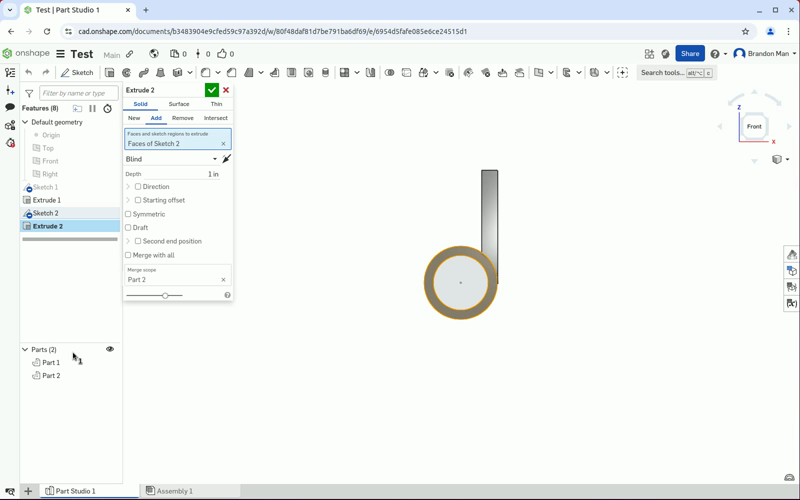
mouse_move(143, 106)
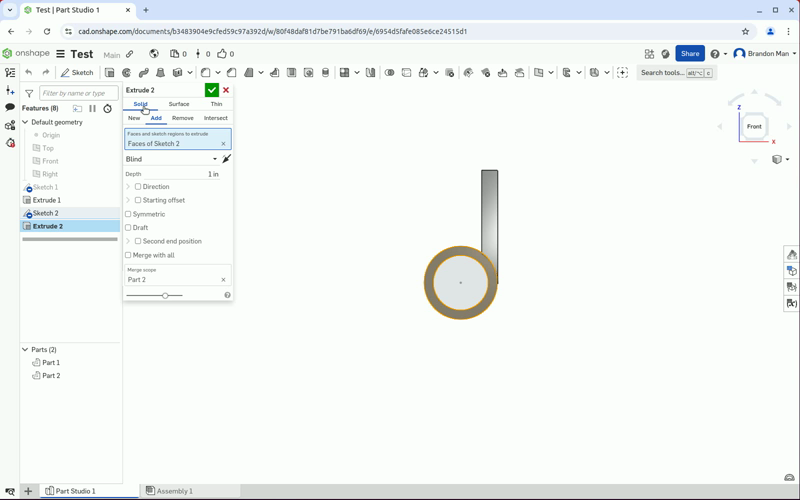
click(143, 106)
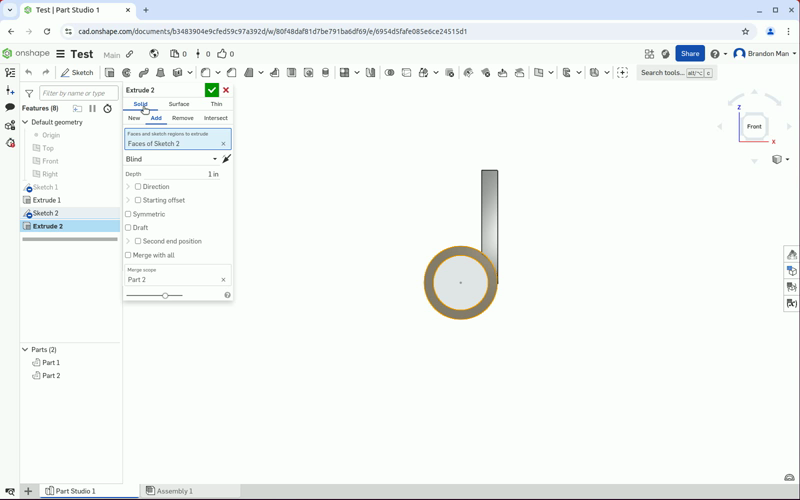
mouse_move(137, 120)
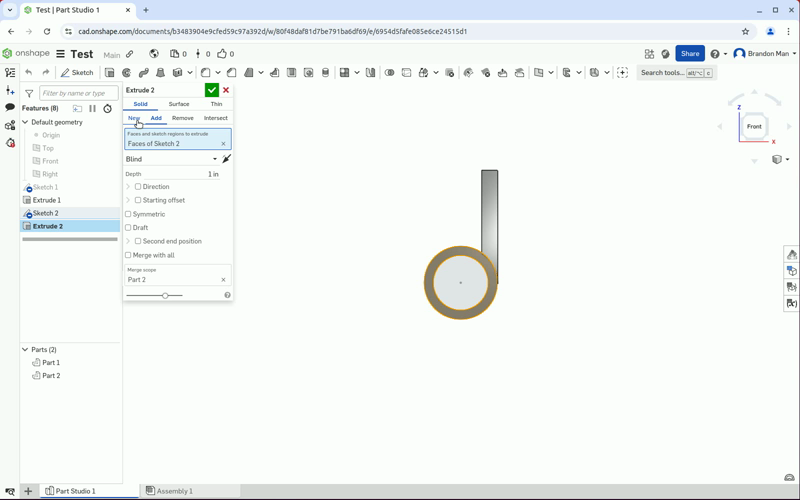
click(137, 120)
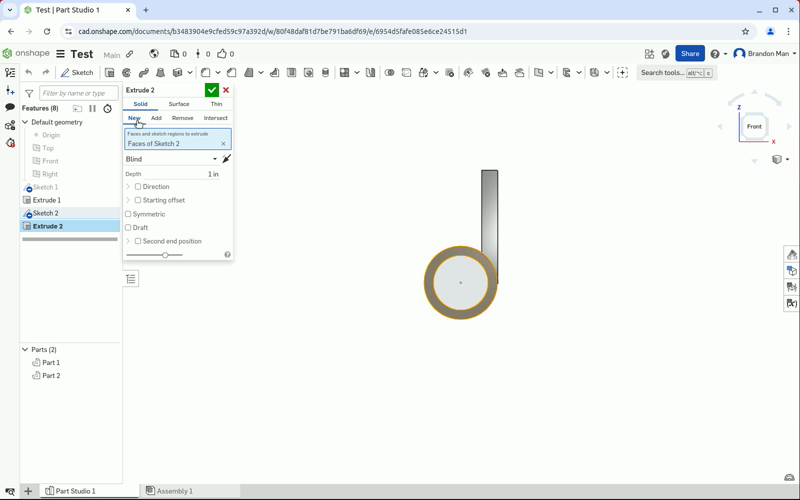
key(tab, 4)
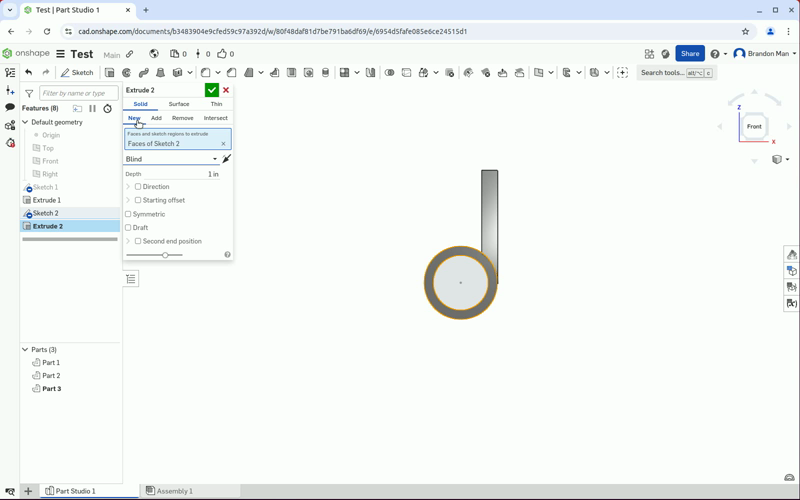
text(13.48)
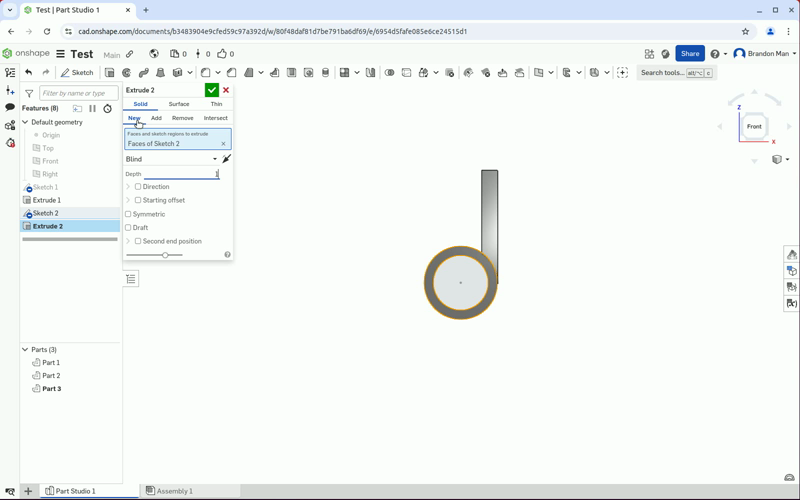
key(enter)
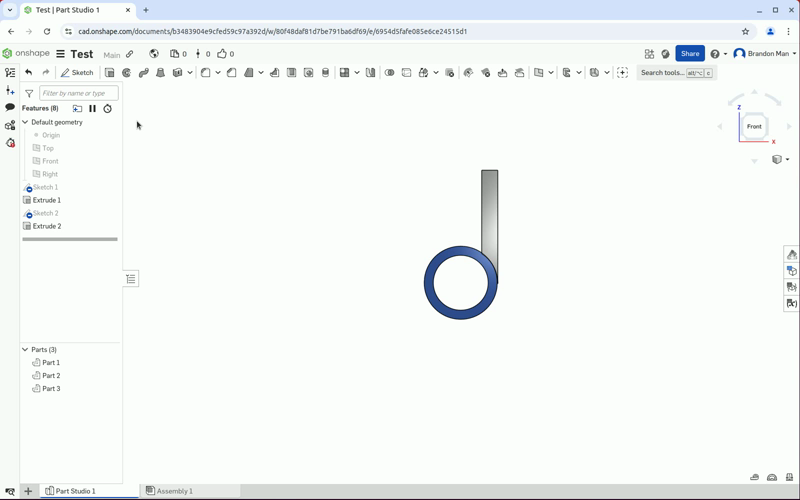
key(shift+h)
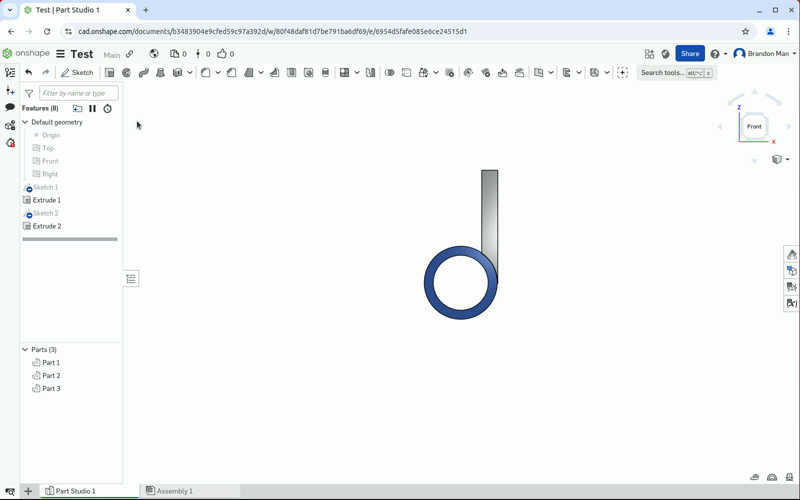
key(shift+h)
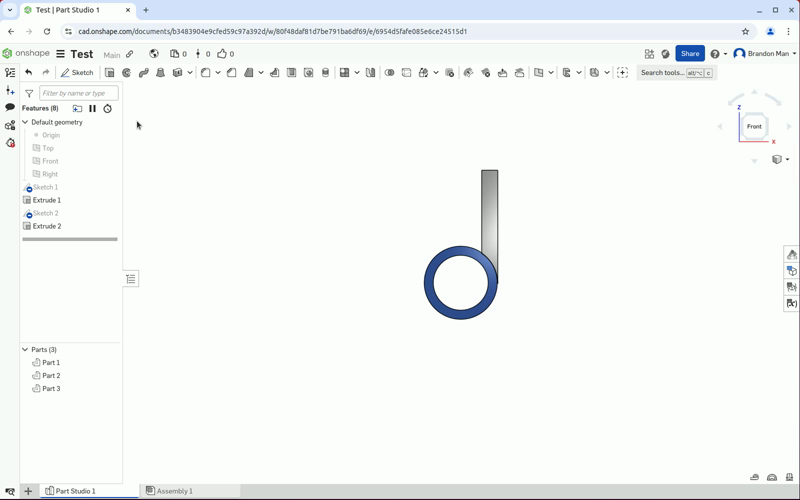
key(shift+7)
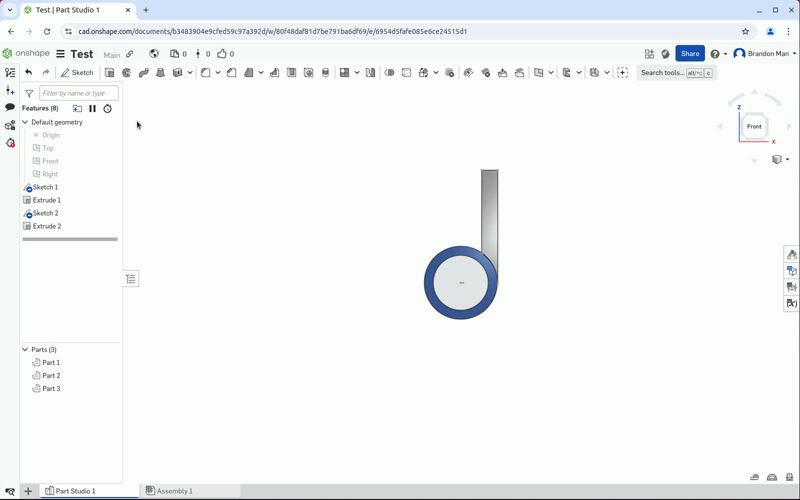
key(left, 2)
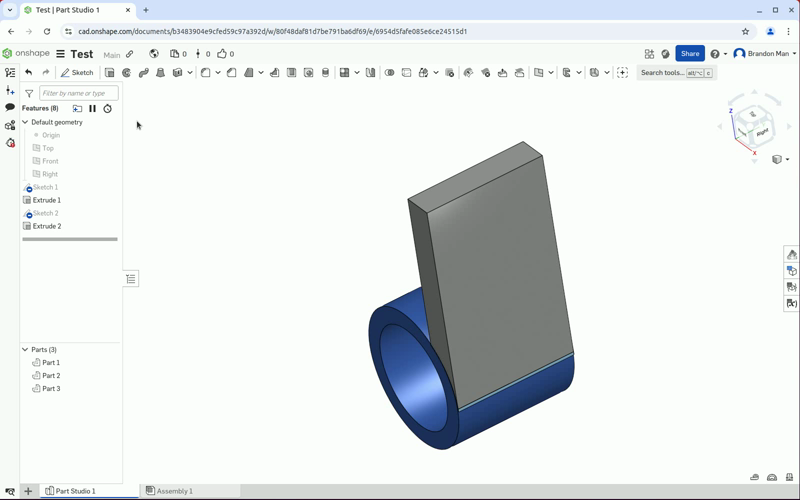
key(down, 2)
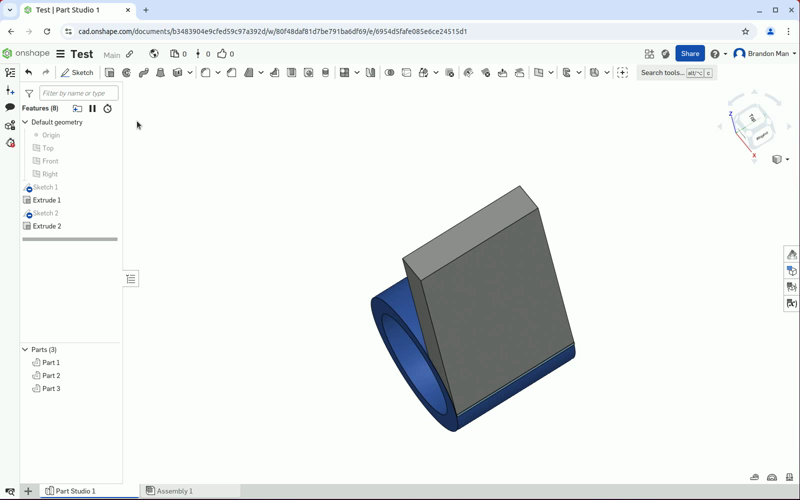
key(up, 2)
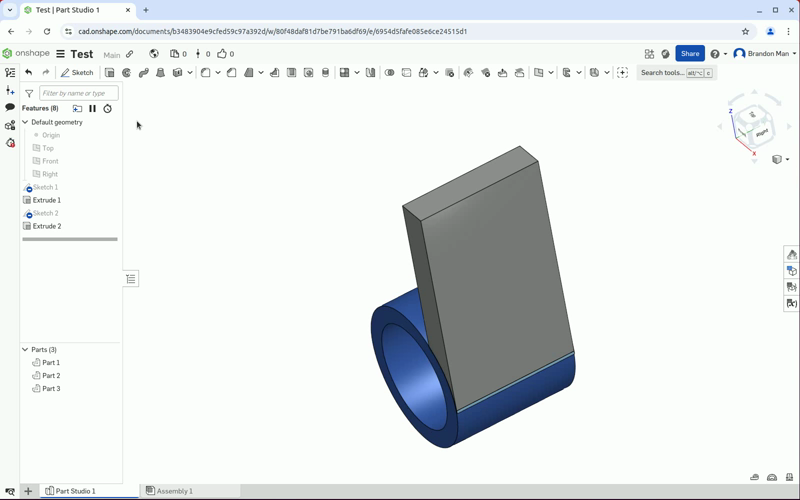
key(right, 2)
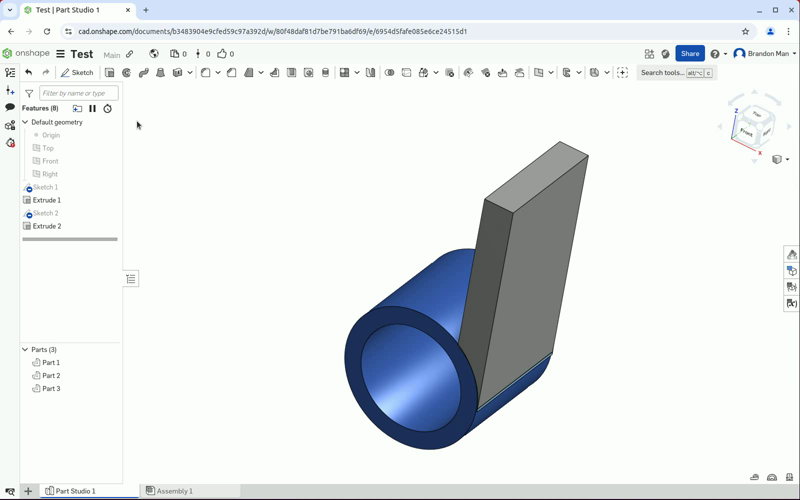
mouse_move(73, 189)
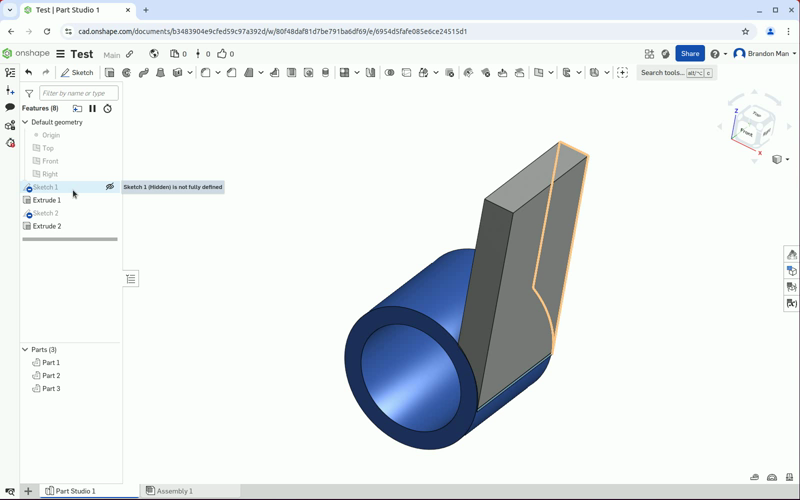
click(73, 189)